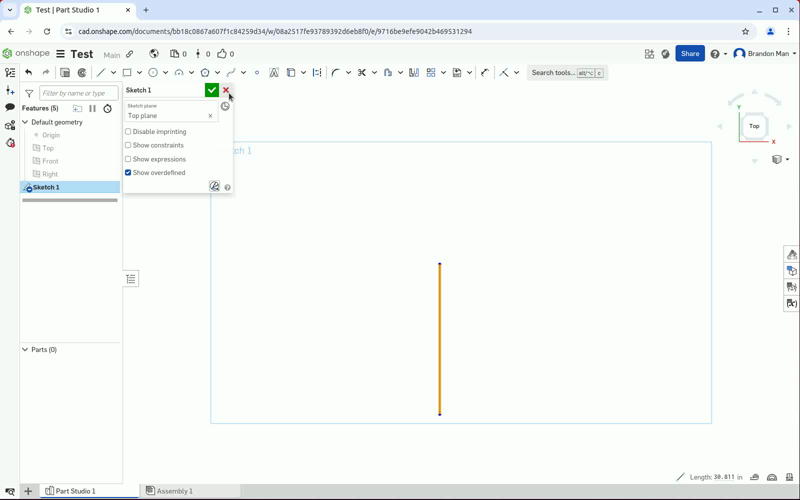
key(shift+h)
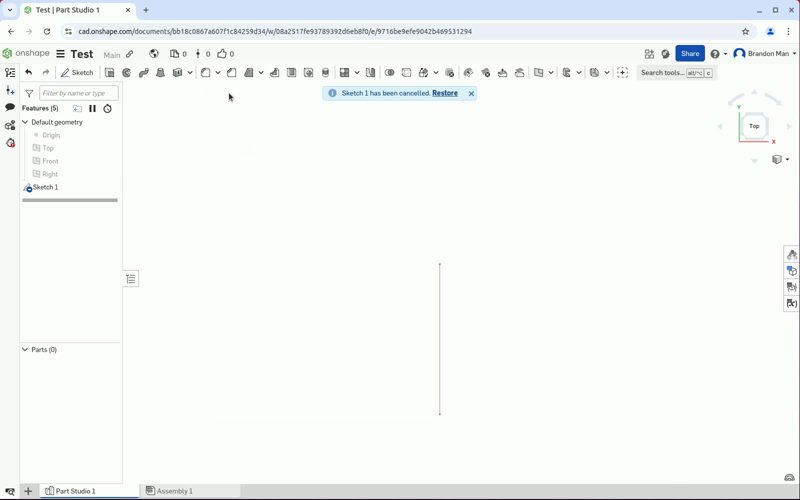
key(shift+s)
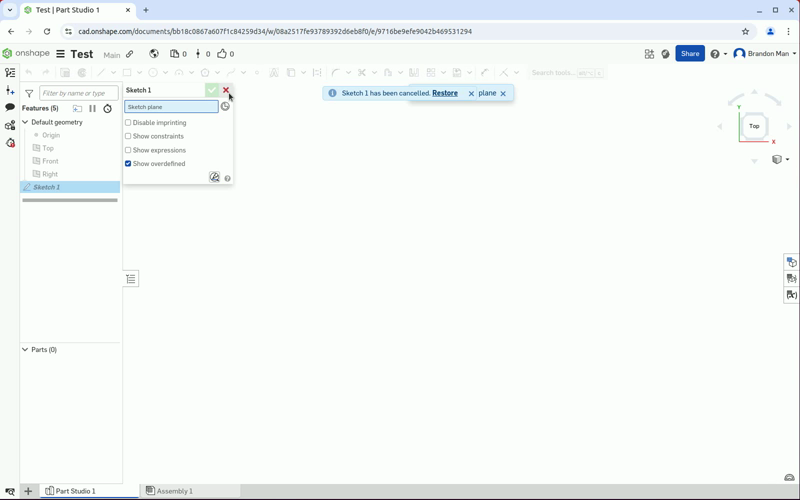
mouse_move(73, 150)
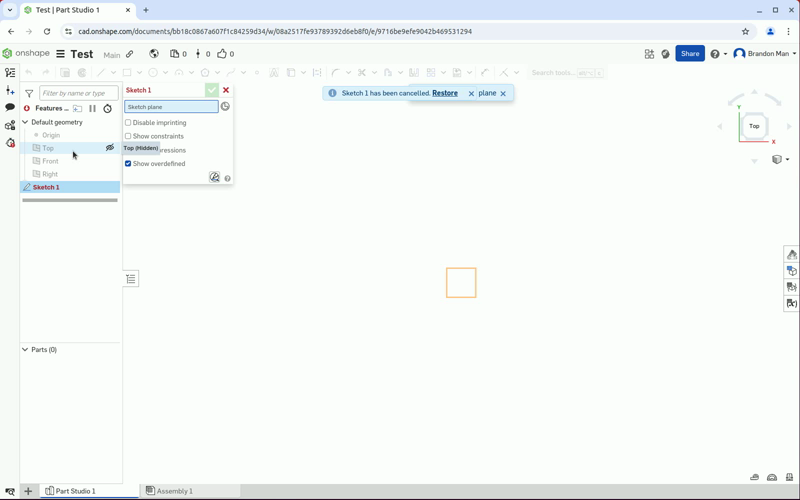
click(73, 150)
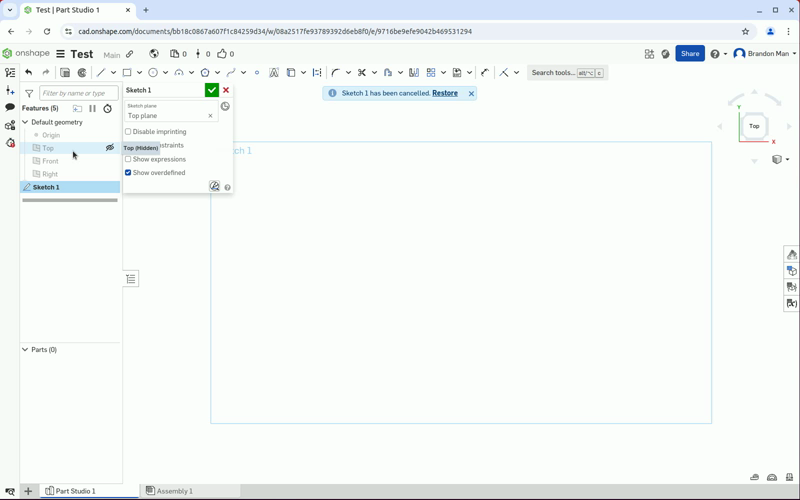
mouse_move(73, 352)
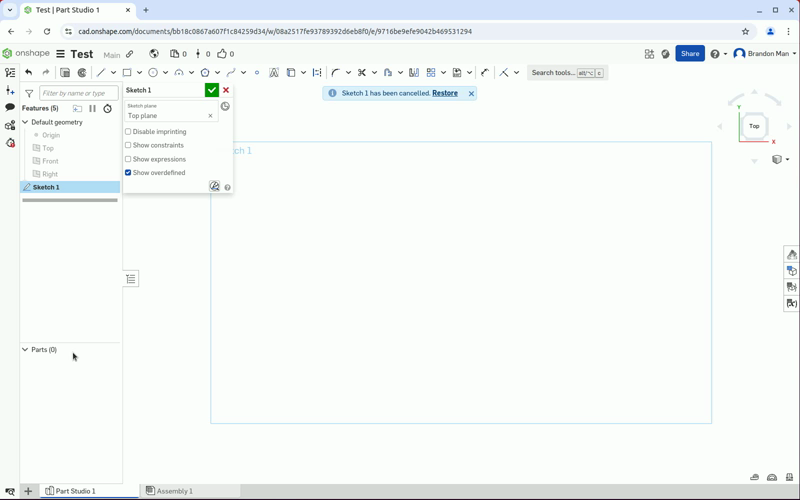
key(y)
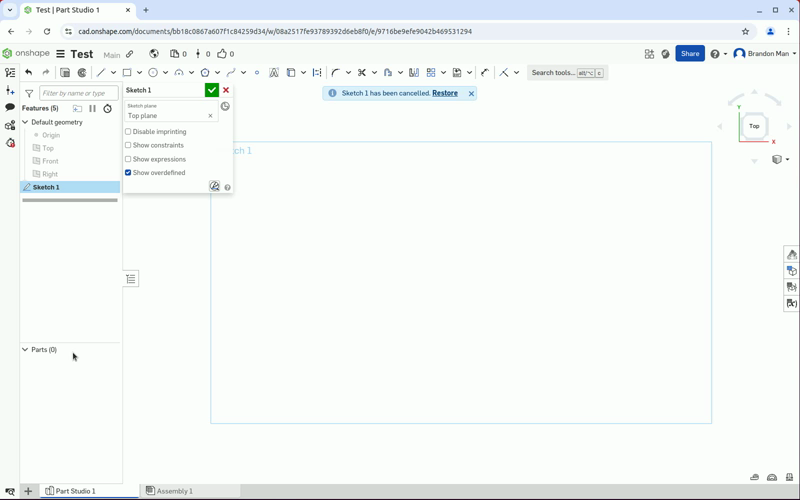
key(c)
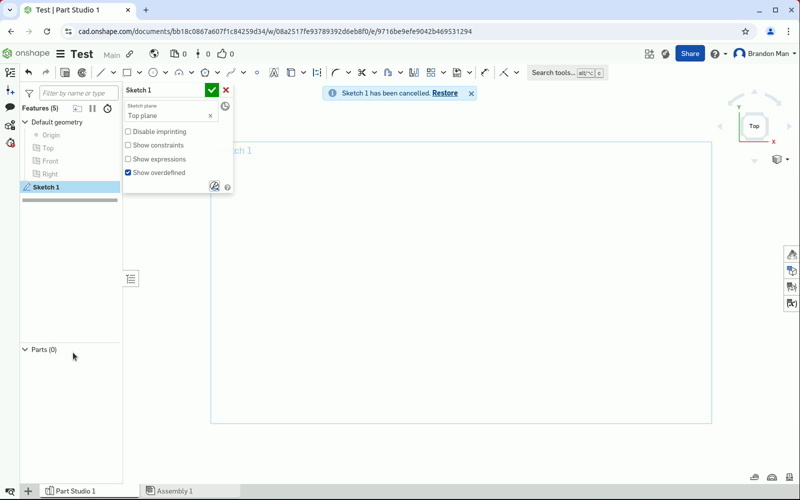
key_down(shift)
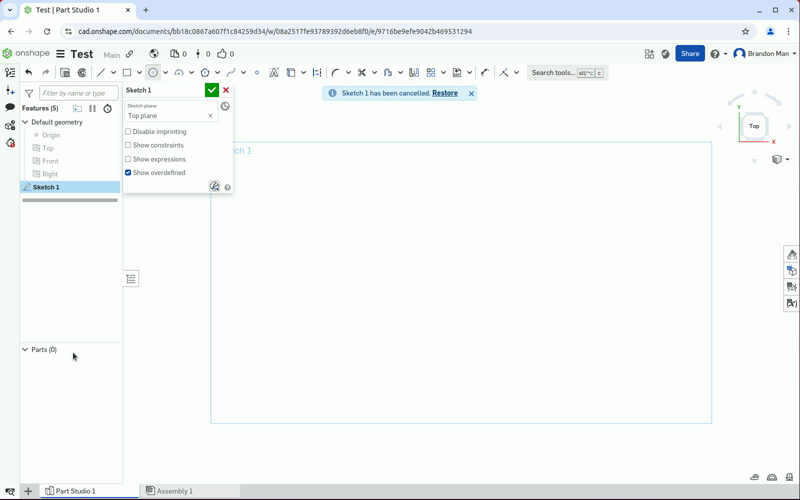
mouse_move(461, 282)
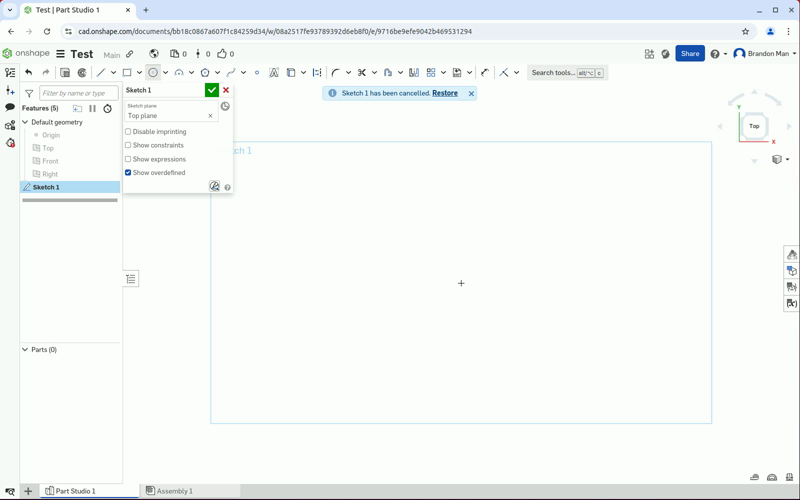
click(461, 282)
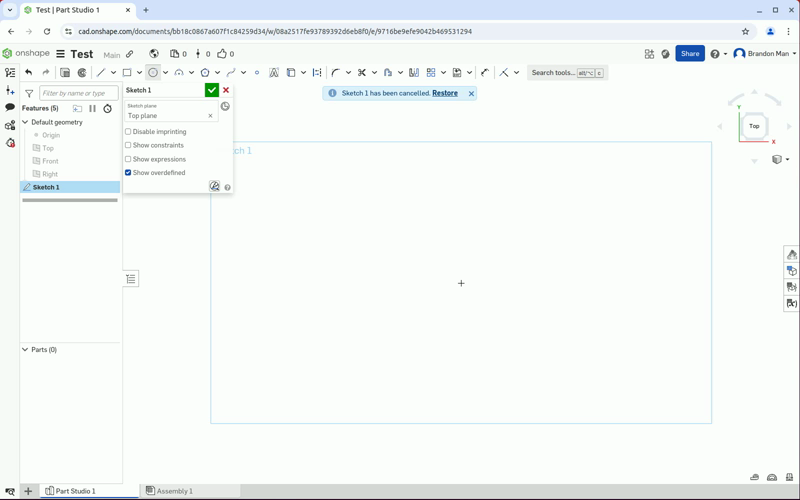
key_up(shift)
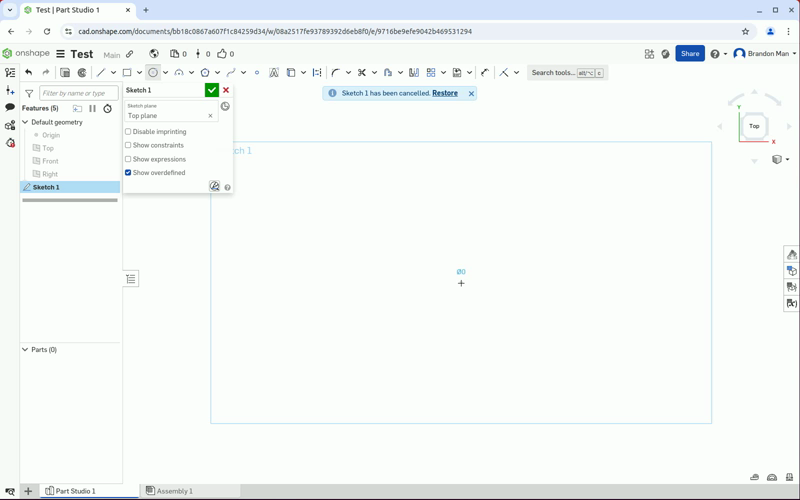
mouse_move(464, 282)
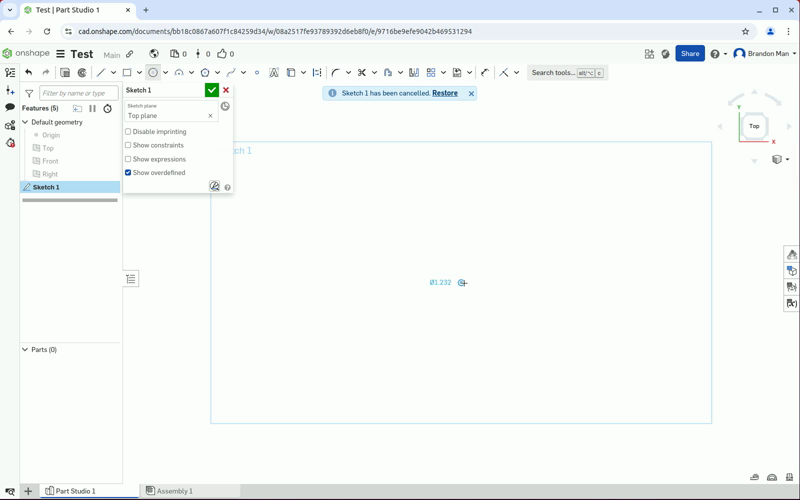
click(464, 282)
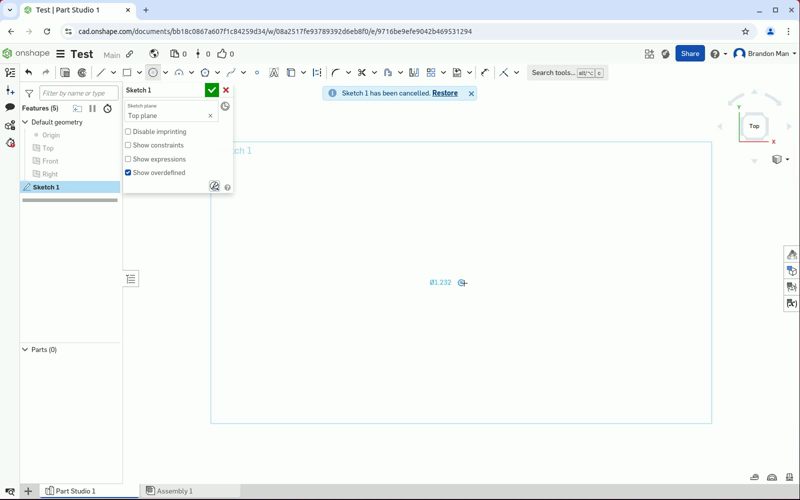
key(esc)
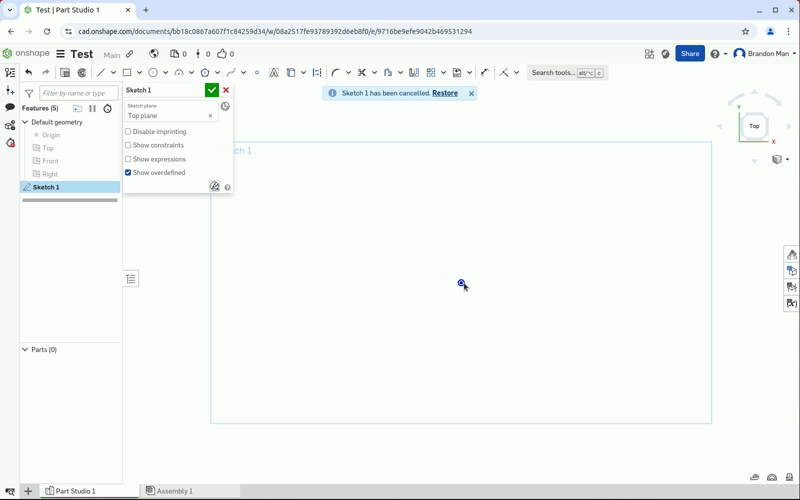
mouse_move(464, 284)
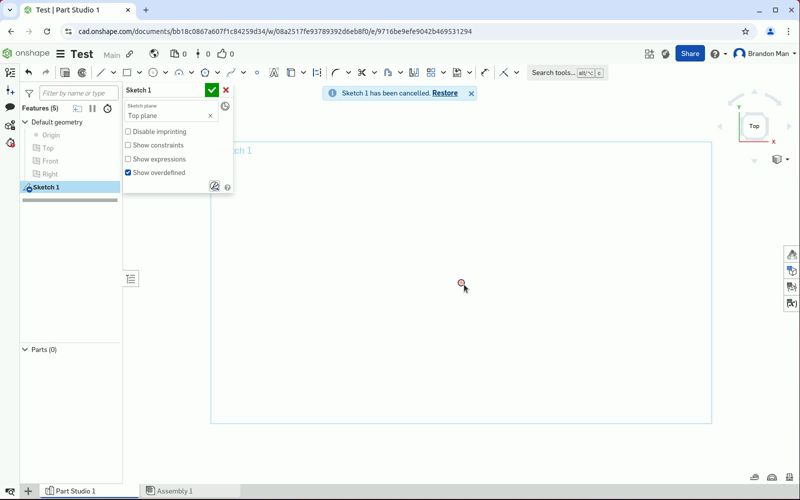
scroll(6)
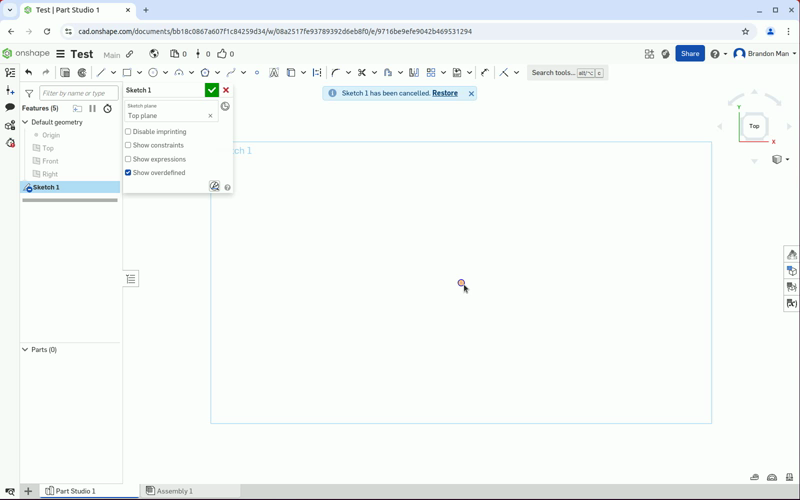
scroll(6)
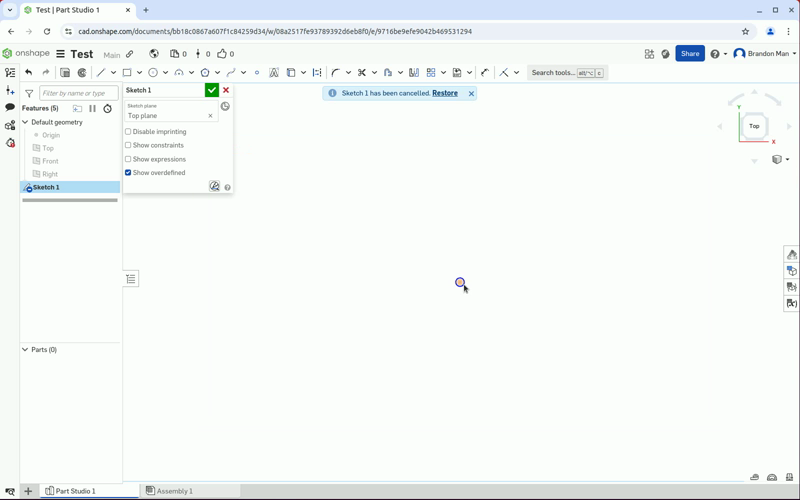
scroll(6)
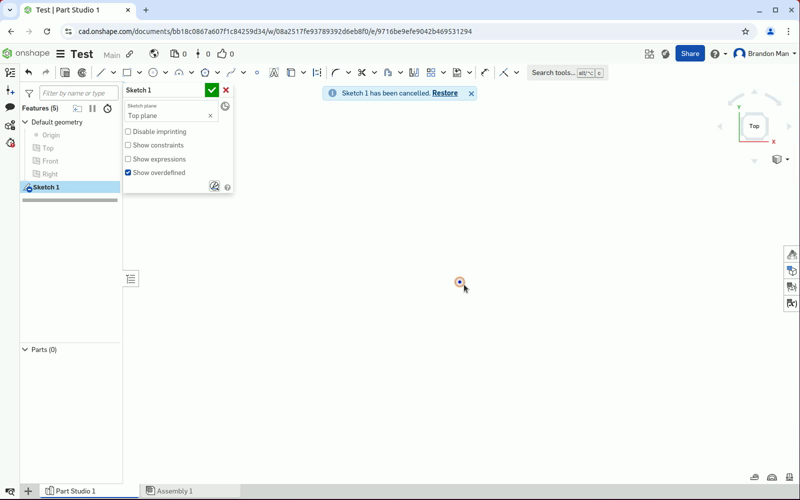
scroll(6)
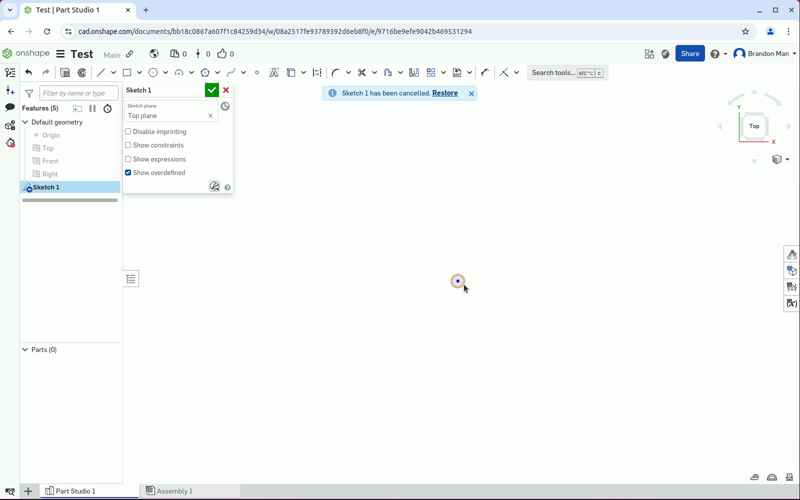
scroll(6)
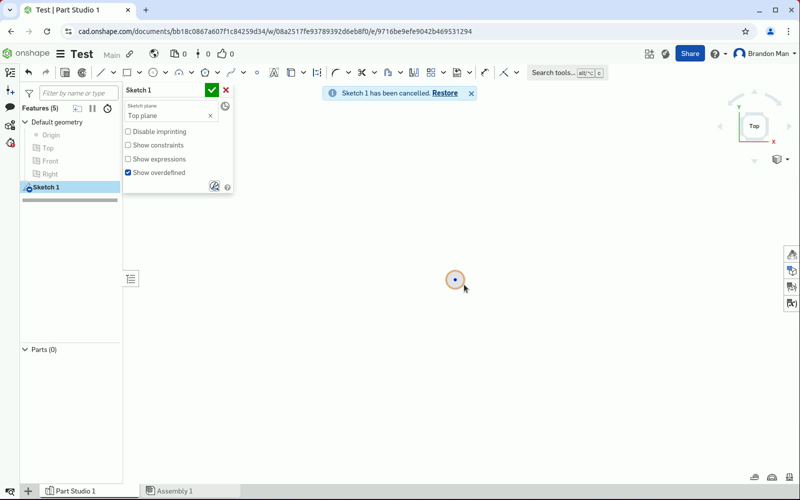
scroll(6)
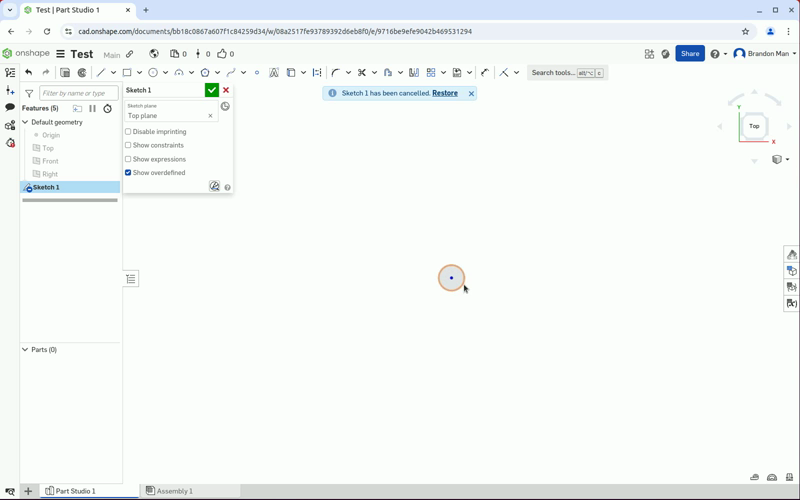
scroll(6)
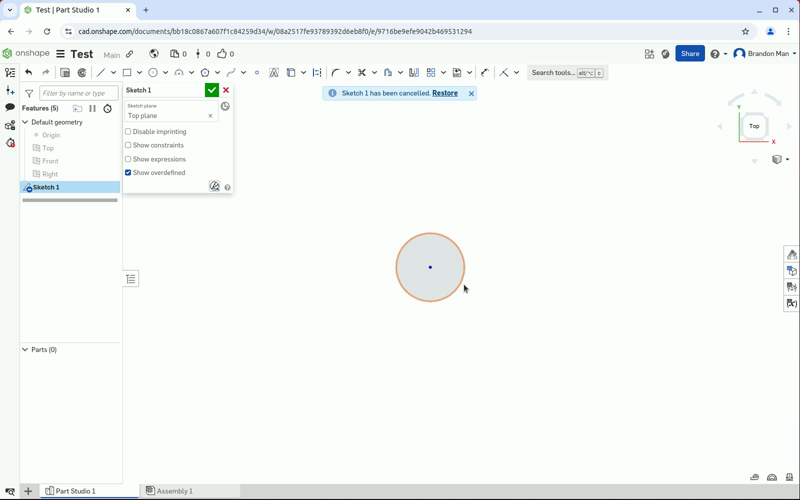
click(464, 284)
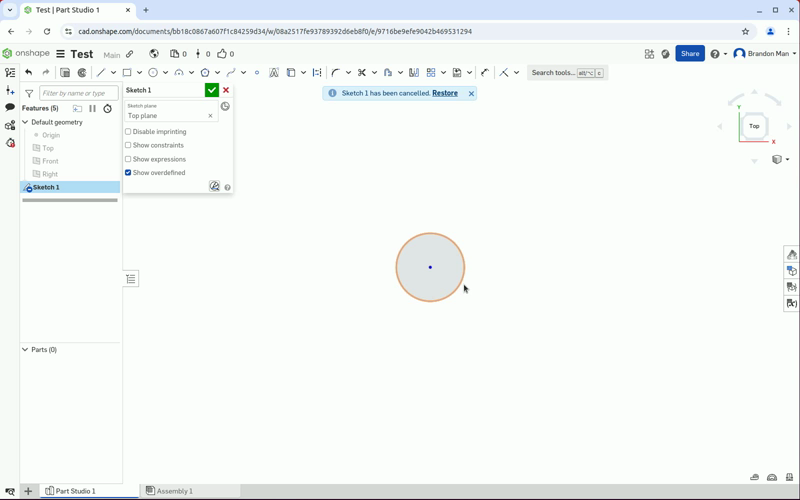
scroll(-6)
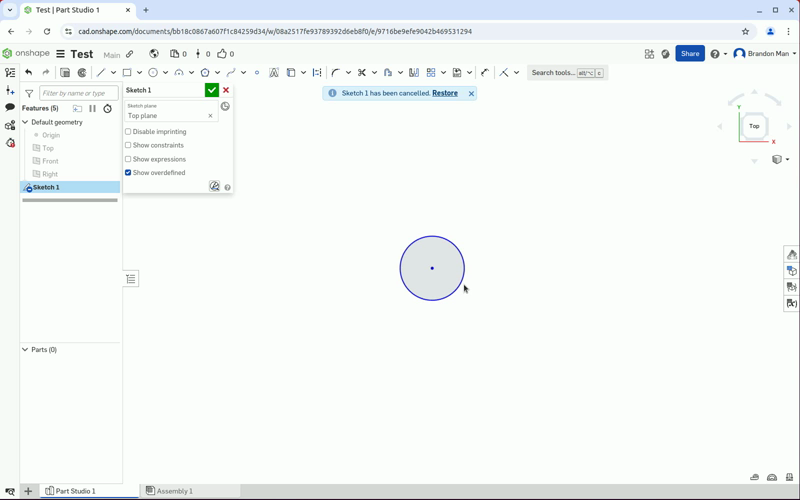
scroll(-6)
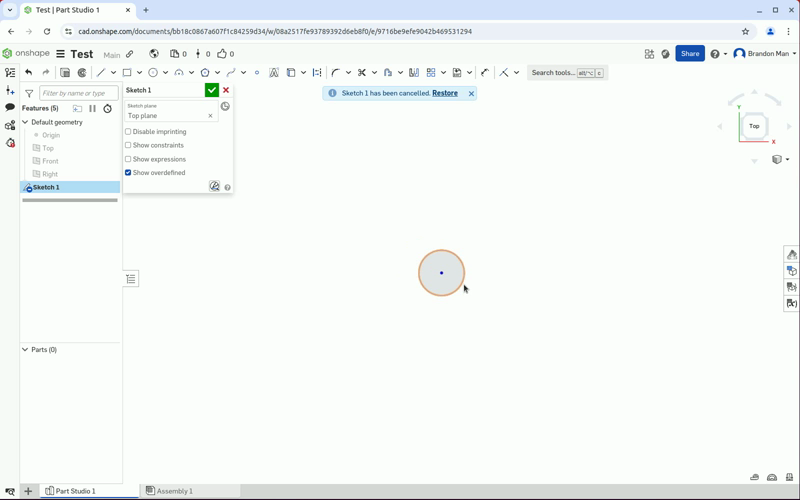
scroll(-6)
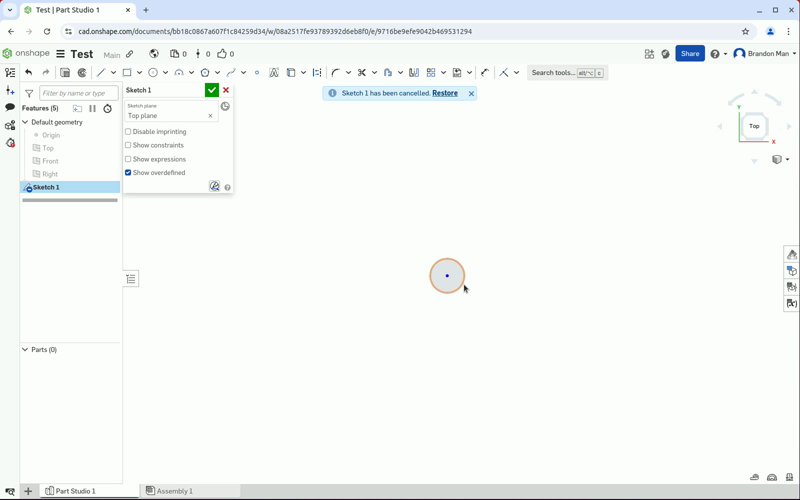
scroll(-6)
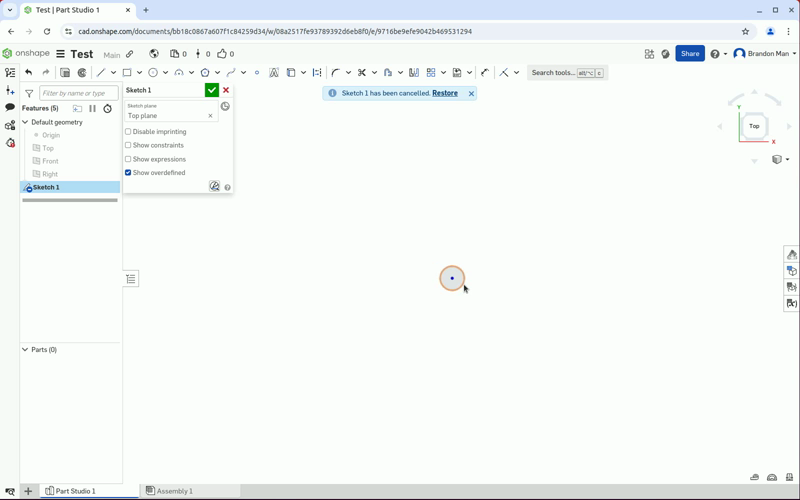
scroll(-6)
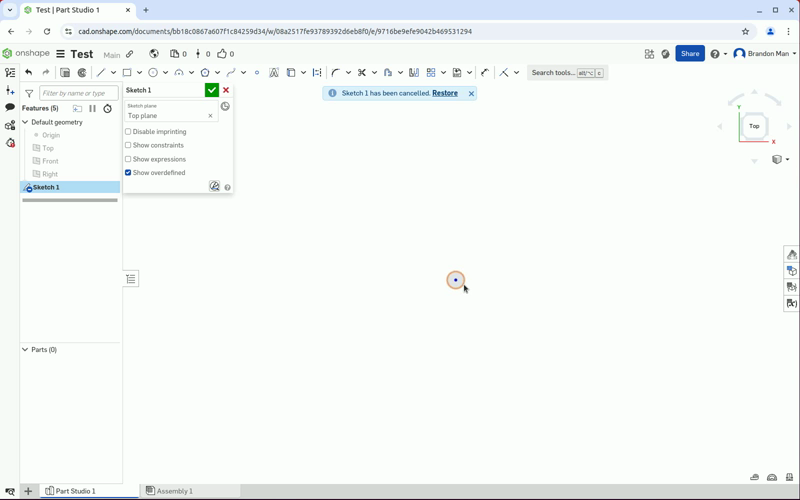
scroll(-6)
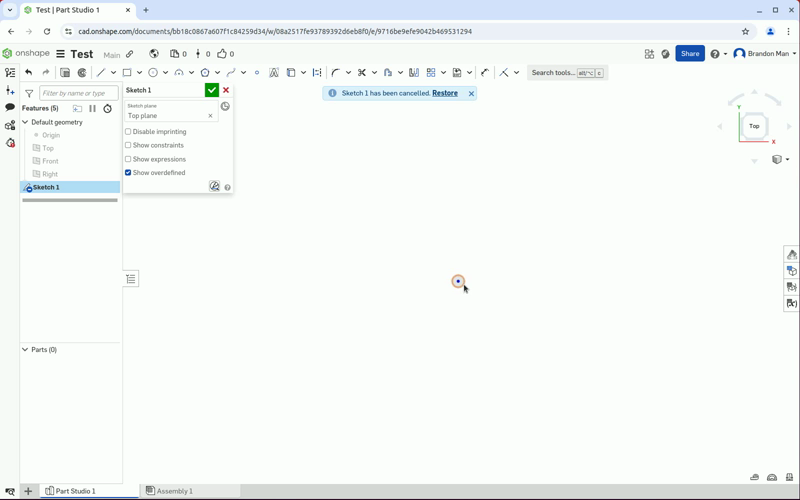
scroll(-6)
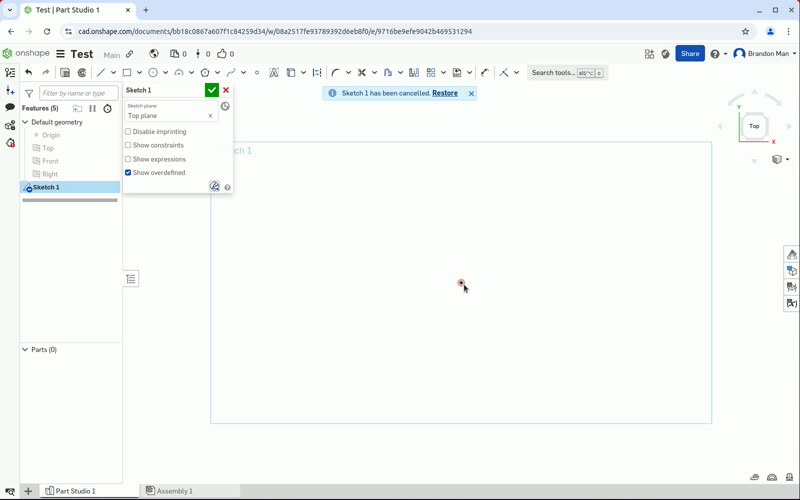
mouse_move(73, 352)
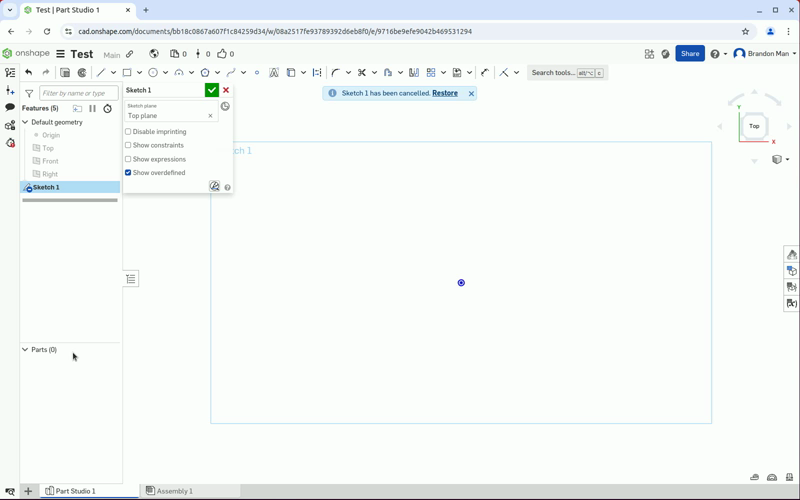
key(shift+y)
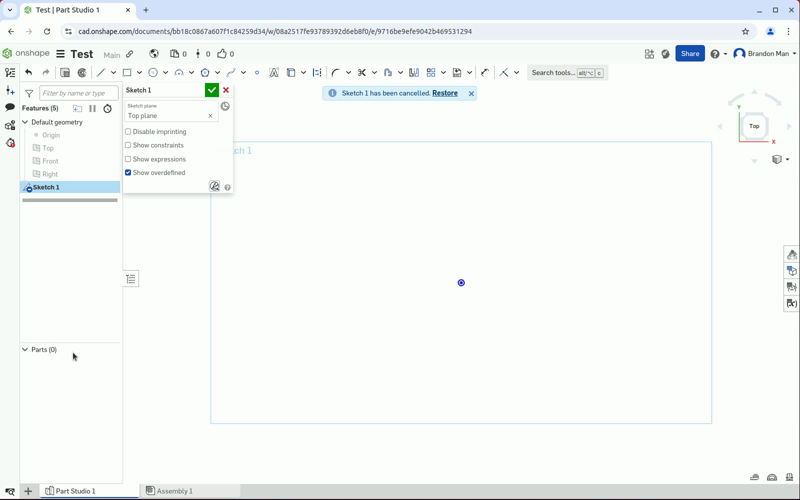
key(shift+e)
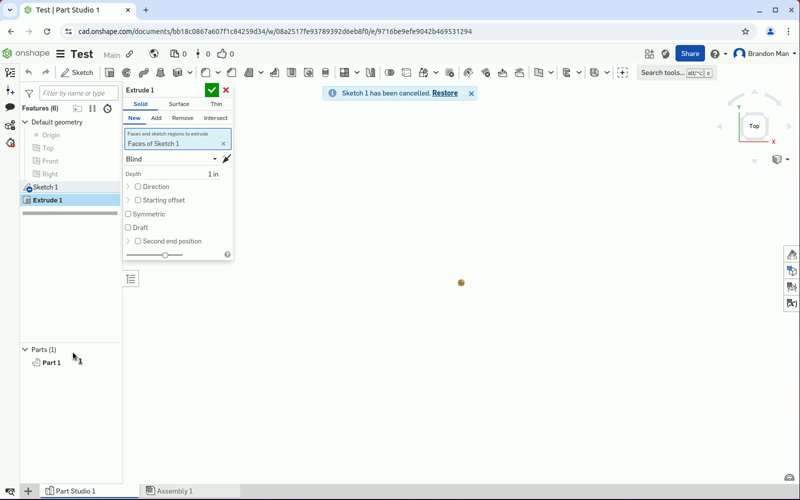
mouse_move(143, 106)
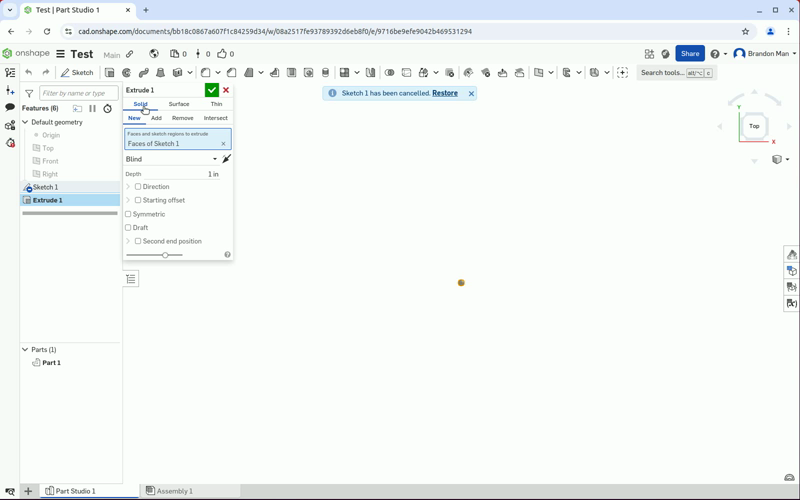
click(143, 106)
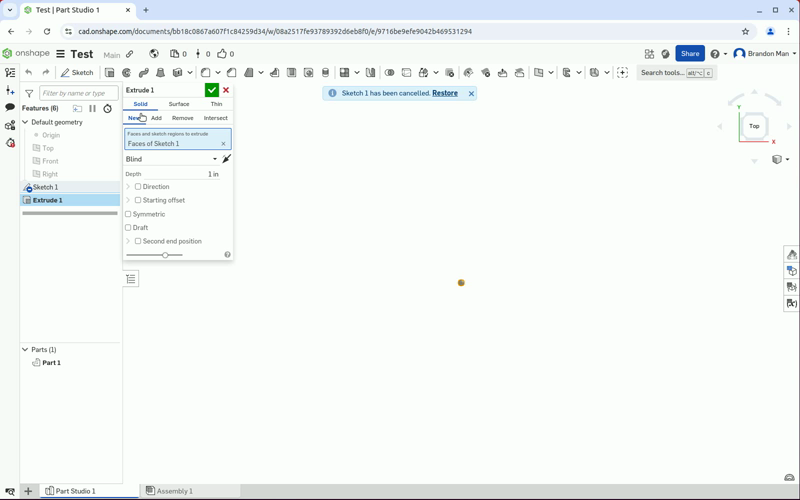
mouse_move(137, 120)
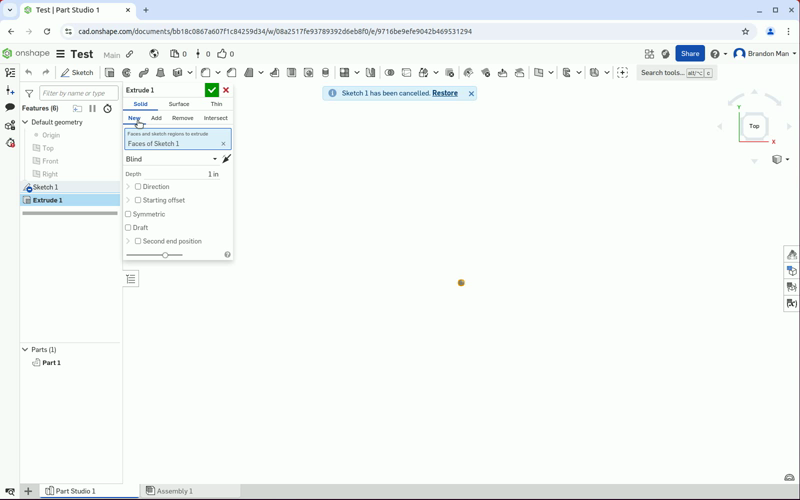
click(137, 120)
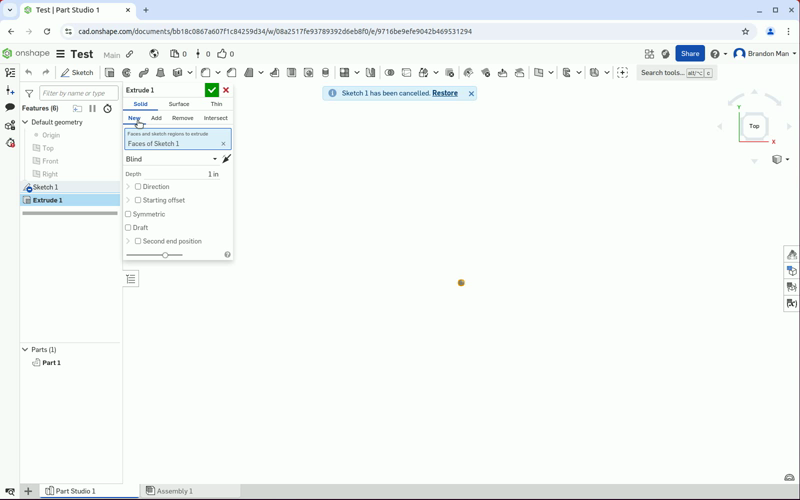
key(tab, 4)
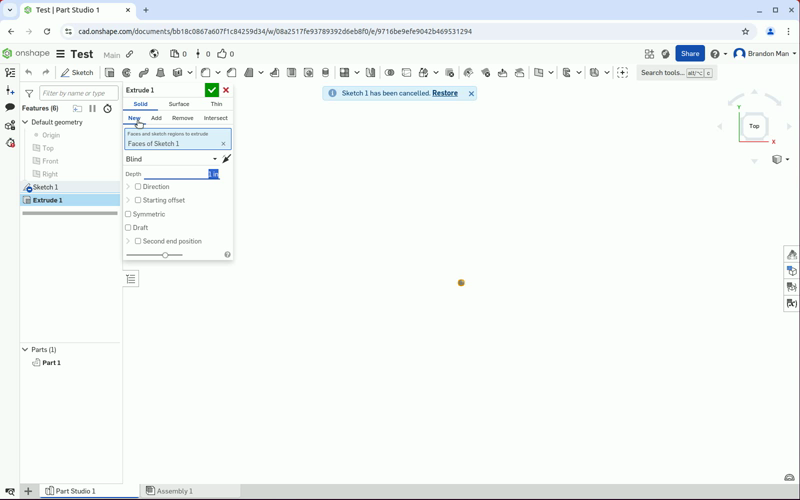
text(2.888)
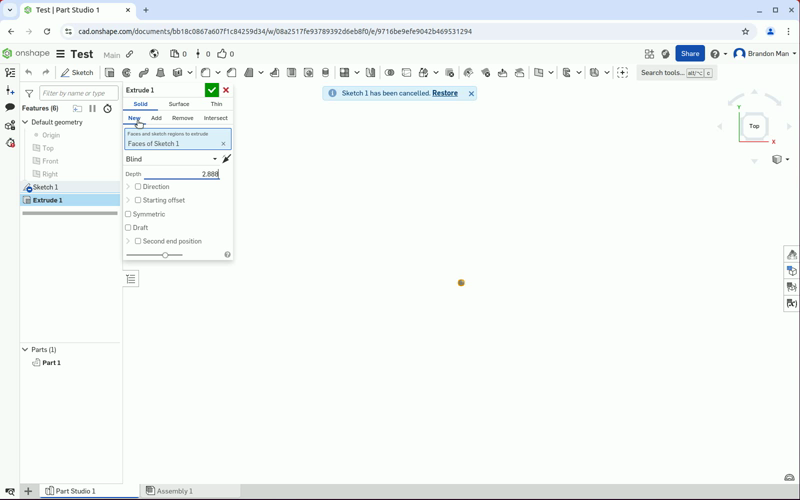
key(tab, 3)
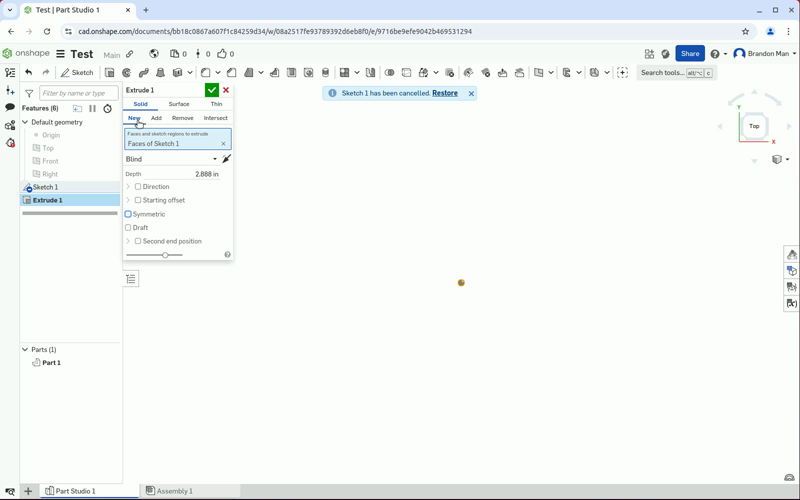
key(space)
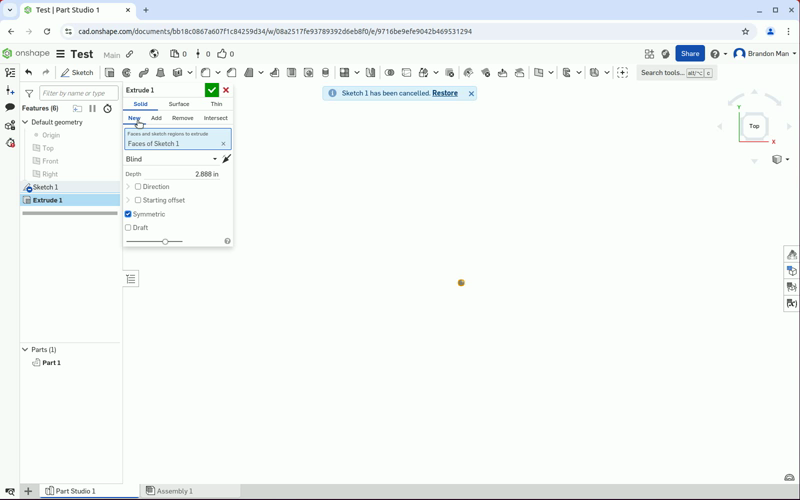
key(enter)
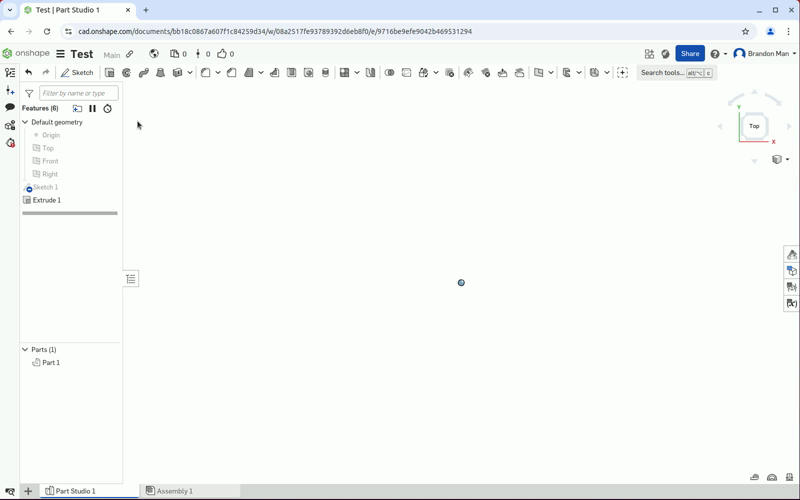
key(shift+h)
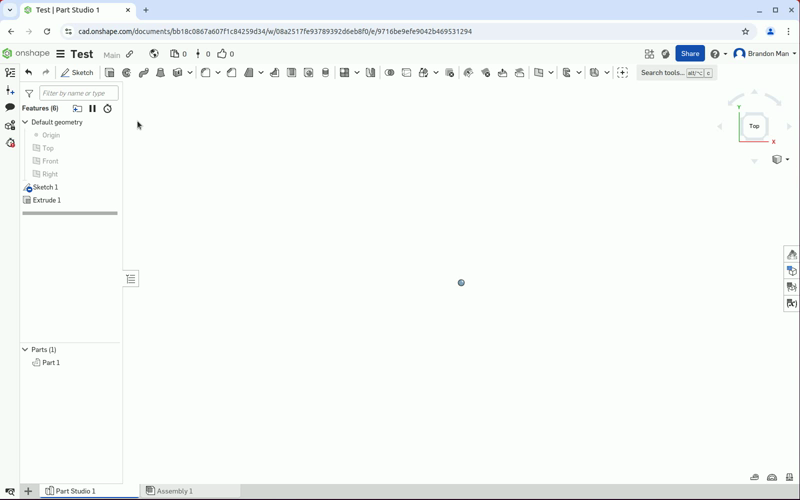
key(shift+h)
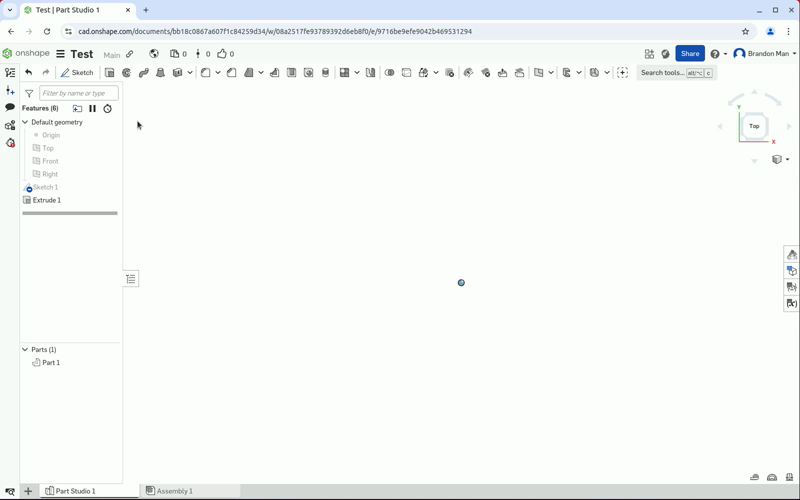
mouse_move(73, 189)
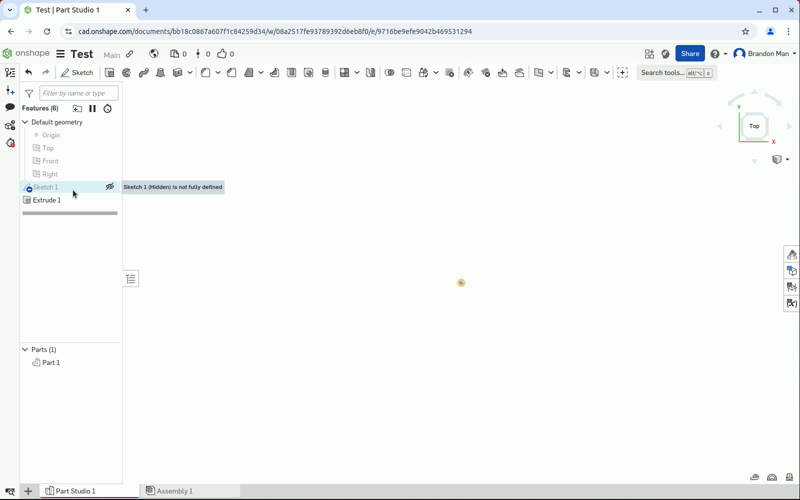
click(73, 189)
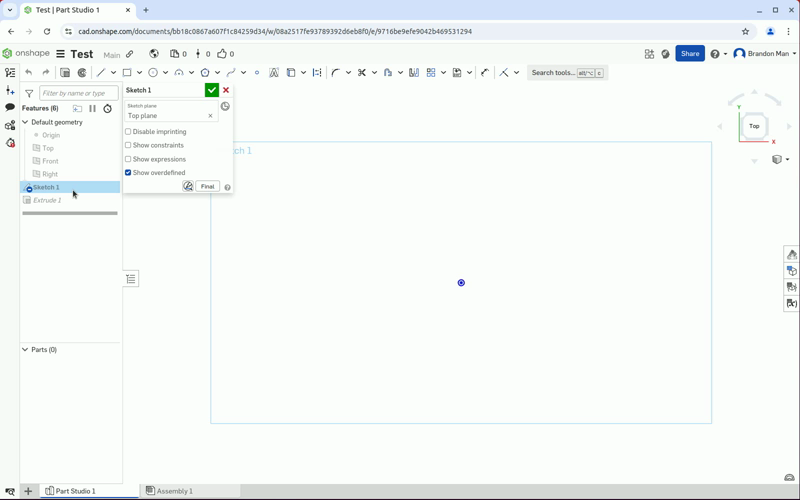
mouse_move(229, 92)
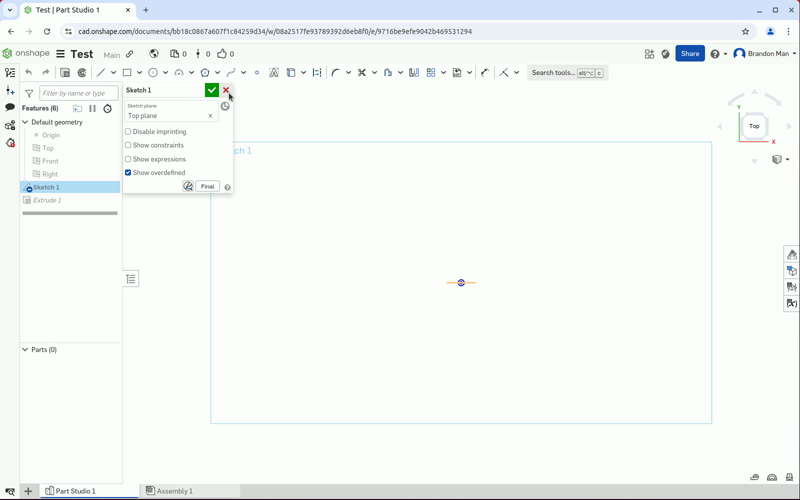
click(229, 92)
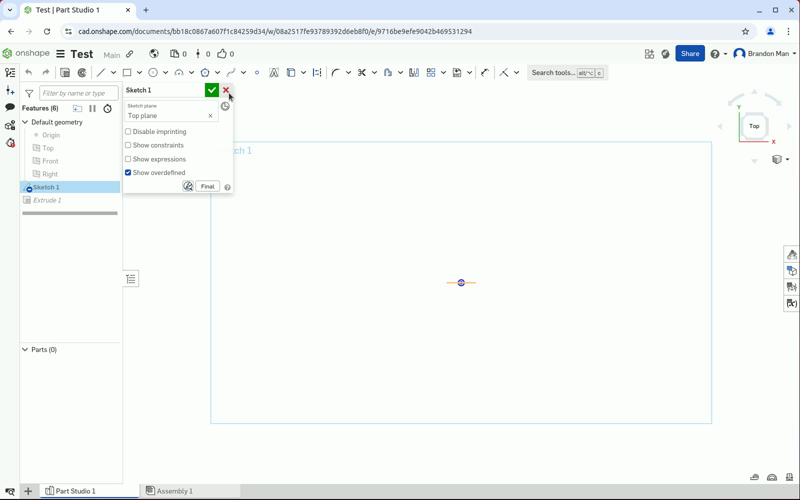
key(shift+s)
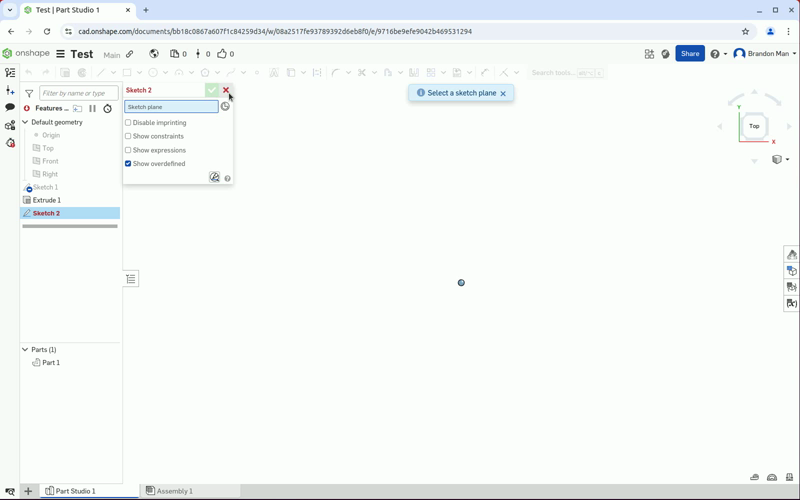
mouse_move(73, 150)
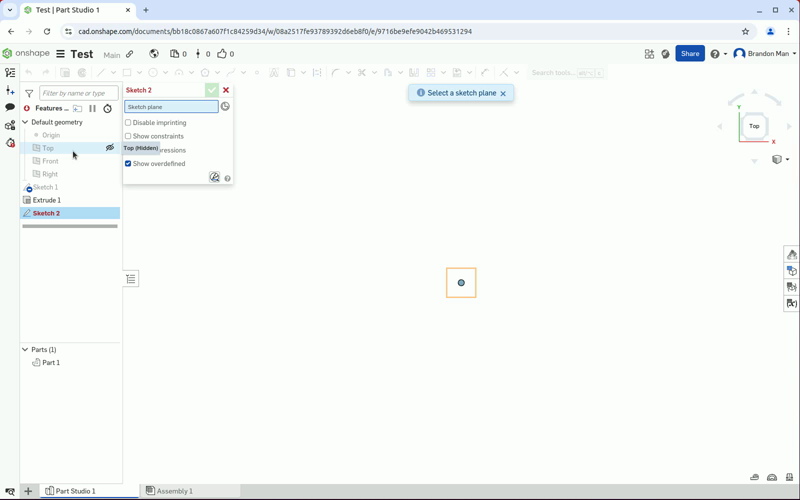
click(73, 150)
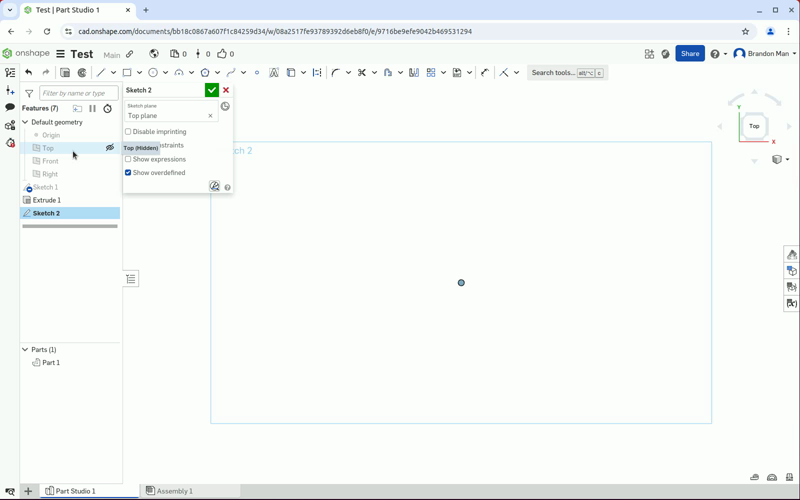
mouse_move(73, 352)
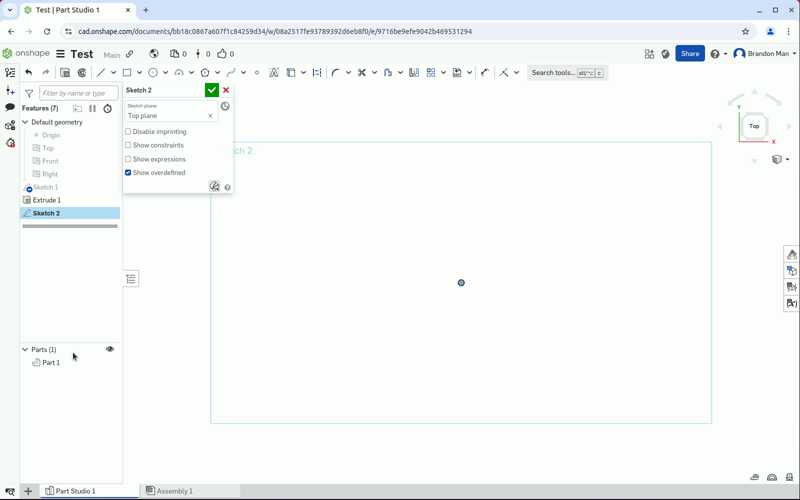
key(y)
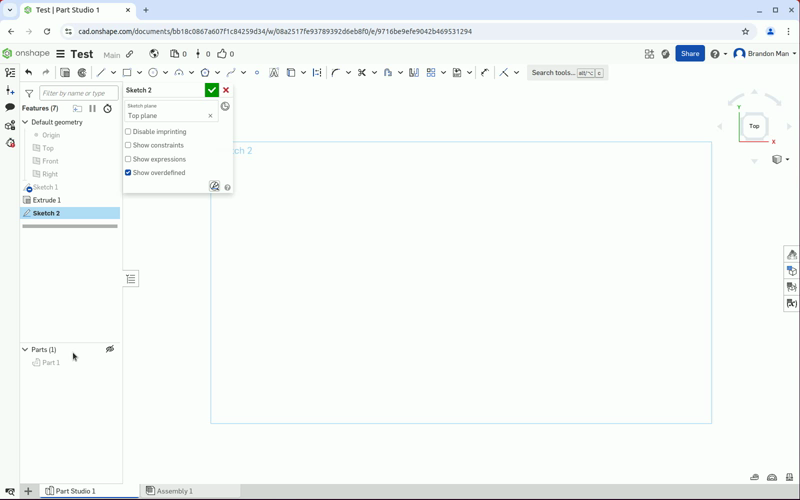
key(c)
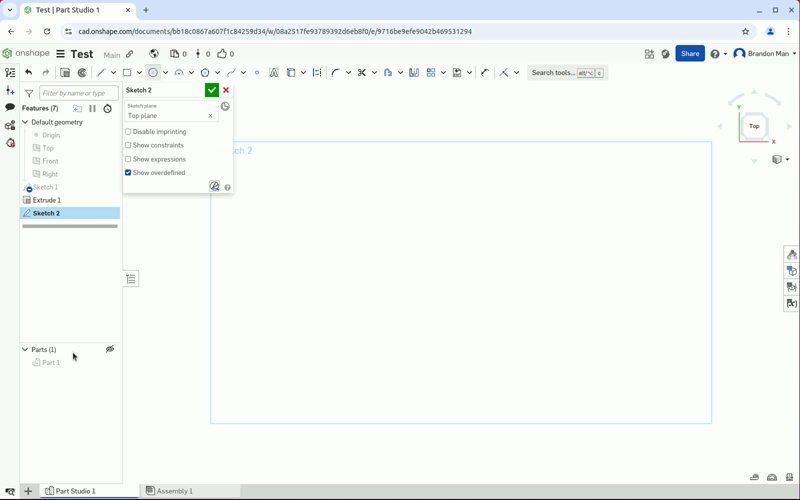
key_down(shift)
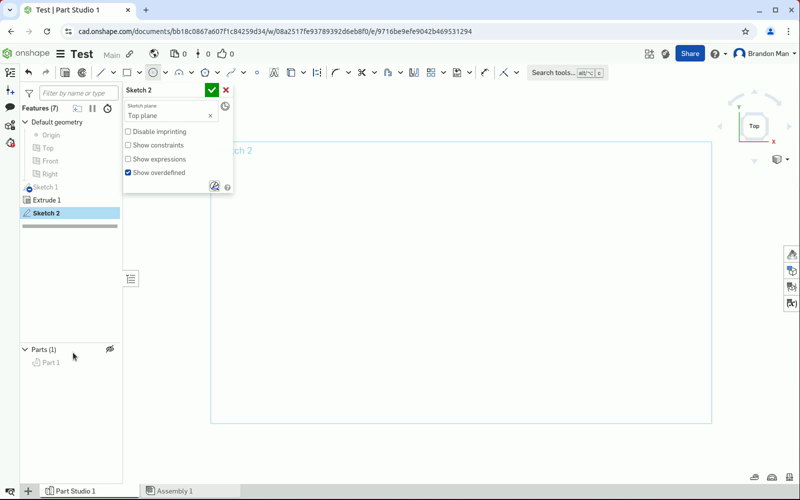
mouse_move(563, 282)
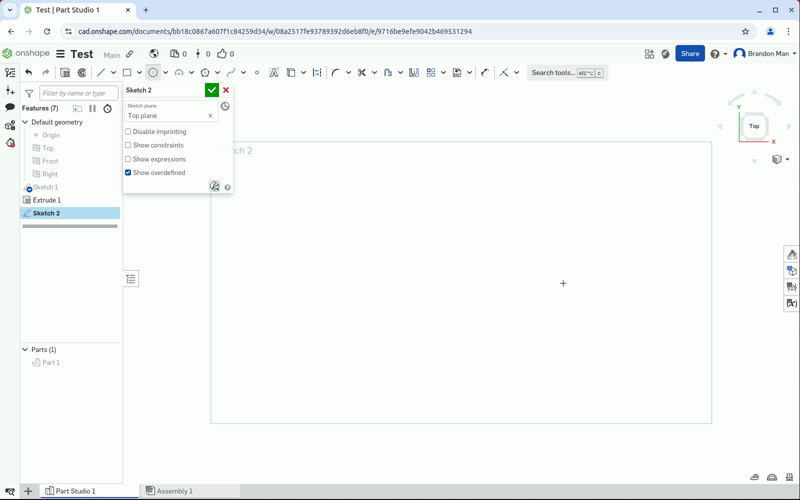
click(563, 282)
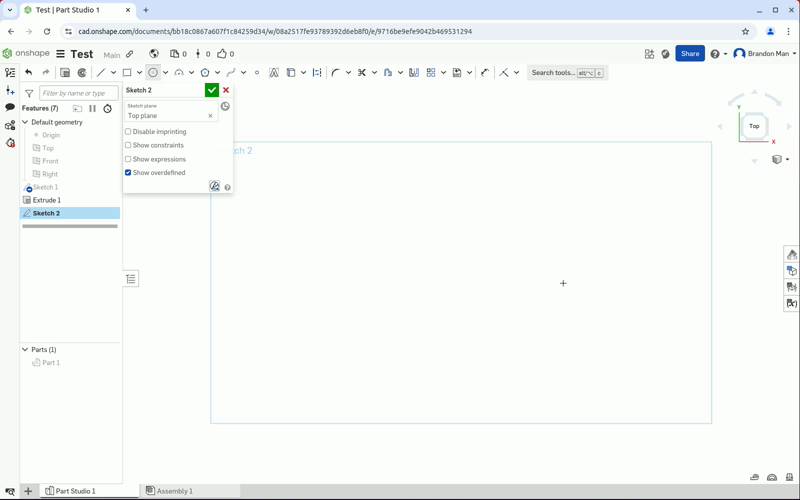
key_up(shift)
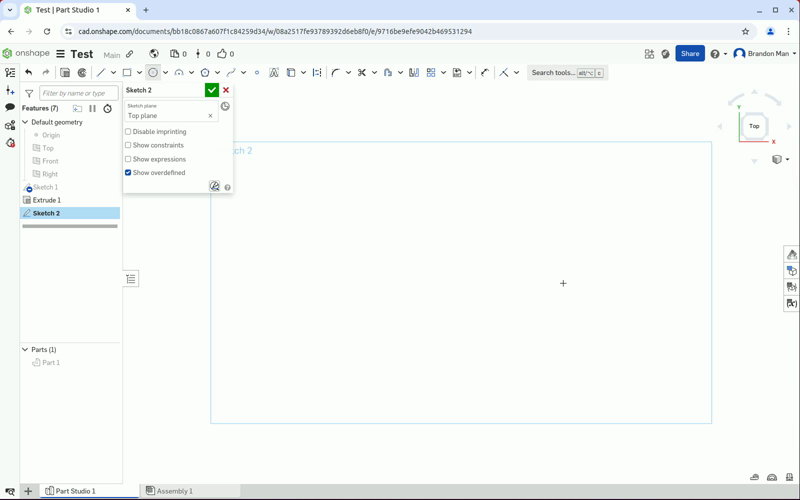
mouse_move(566, 282)
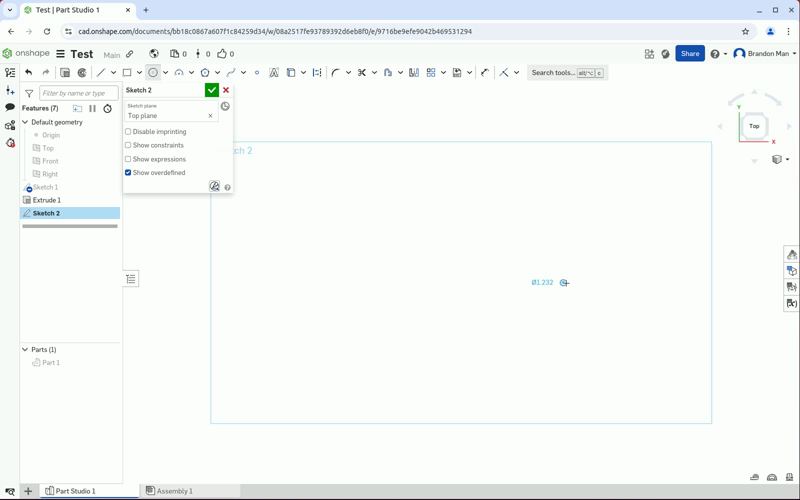
click(566, 282)
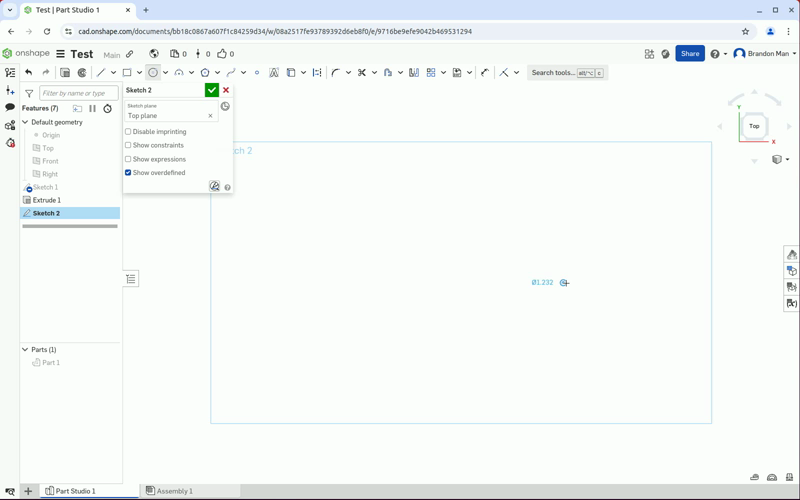
key(esc)
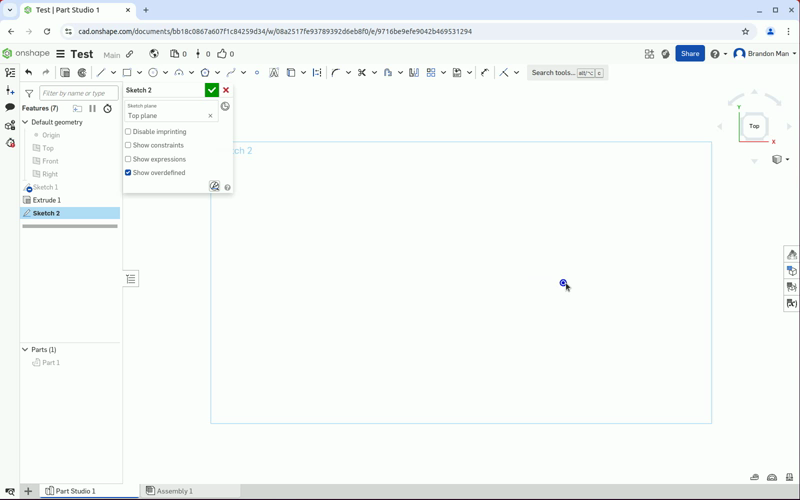
mouse_move(563, 284)
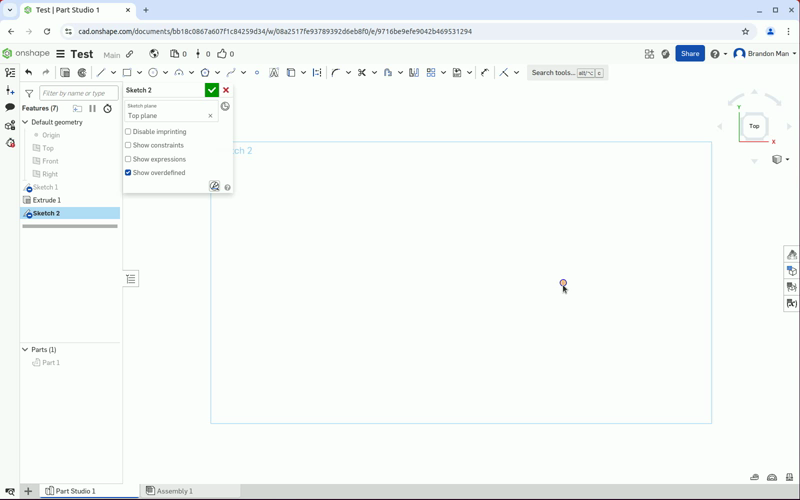
scroll(6)
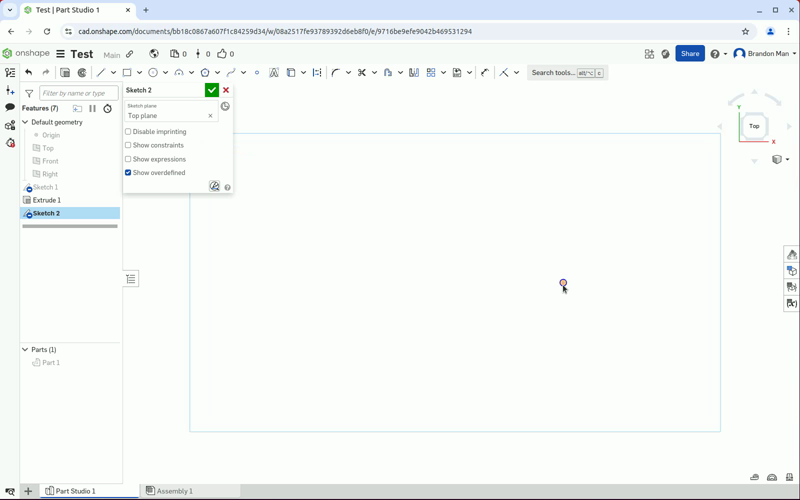
scroll(6)
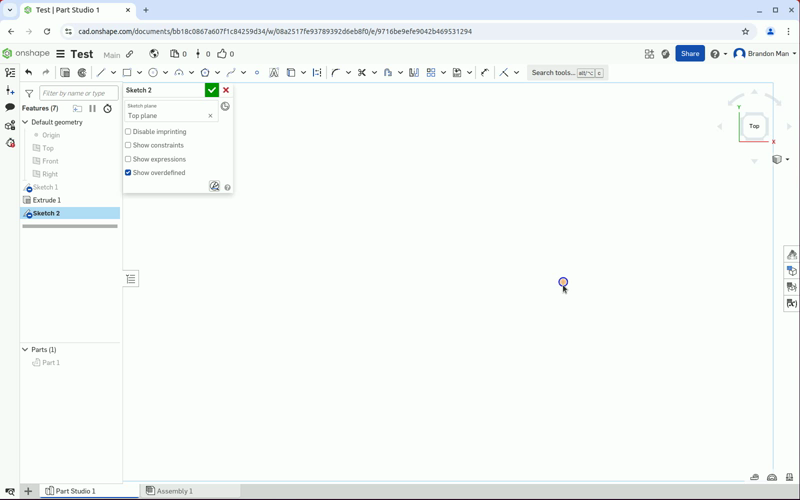
scroll(6)
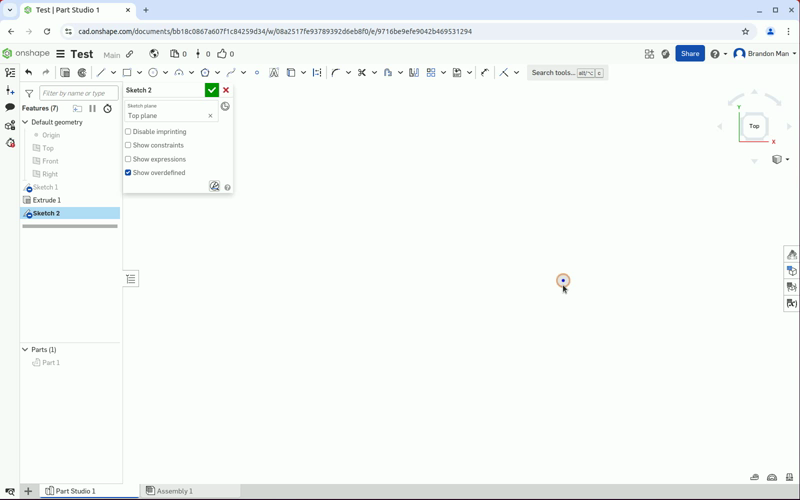
scroll(6)
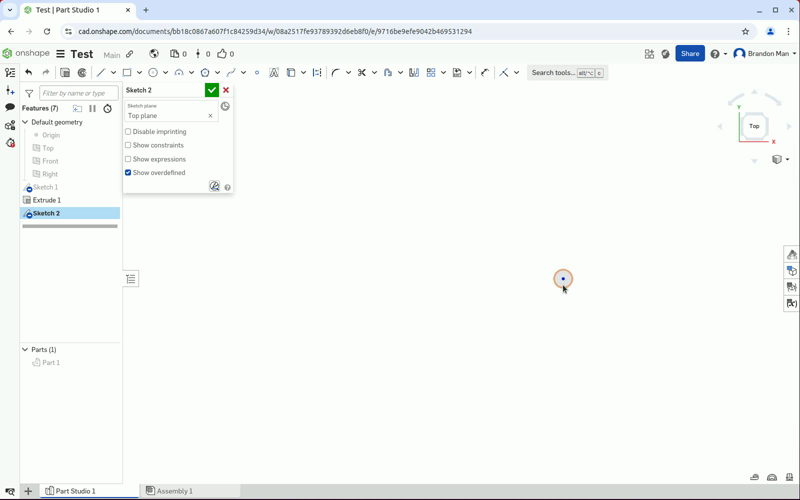
scroll(6)
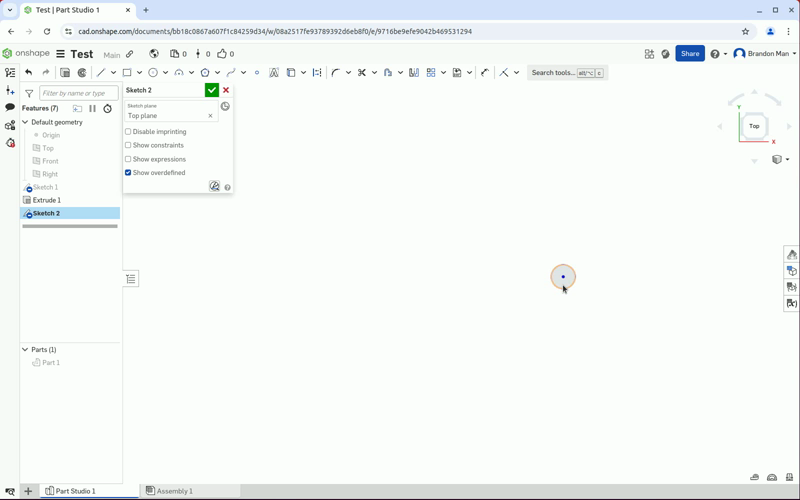
scroll(6)
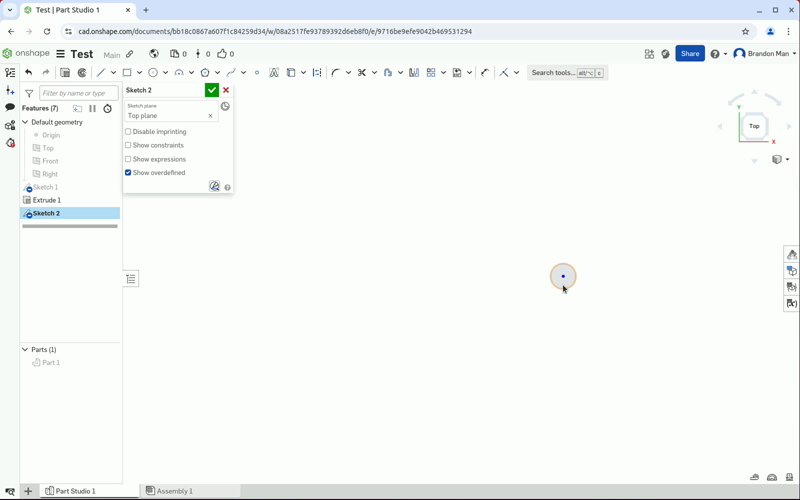
scroll(6)
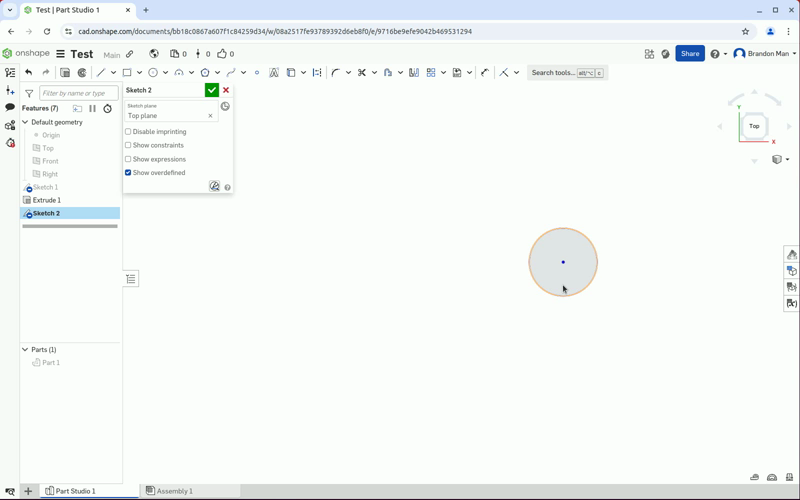
click(563, 284)
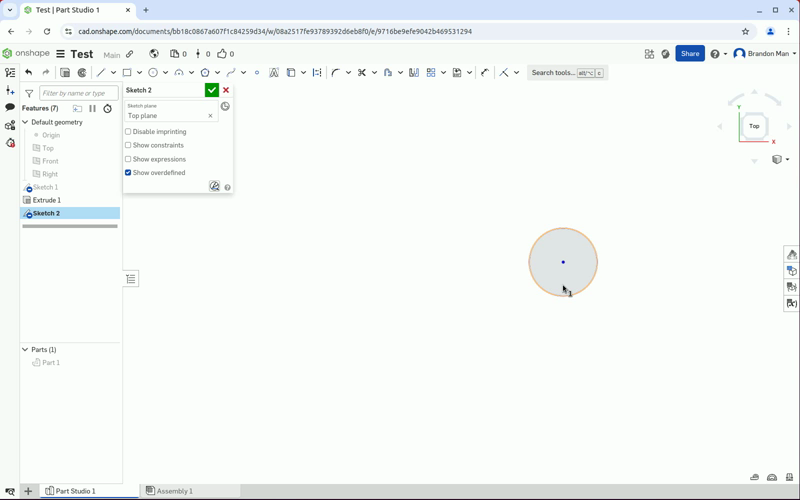
scroll(-6)
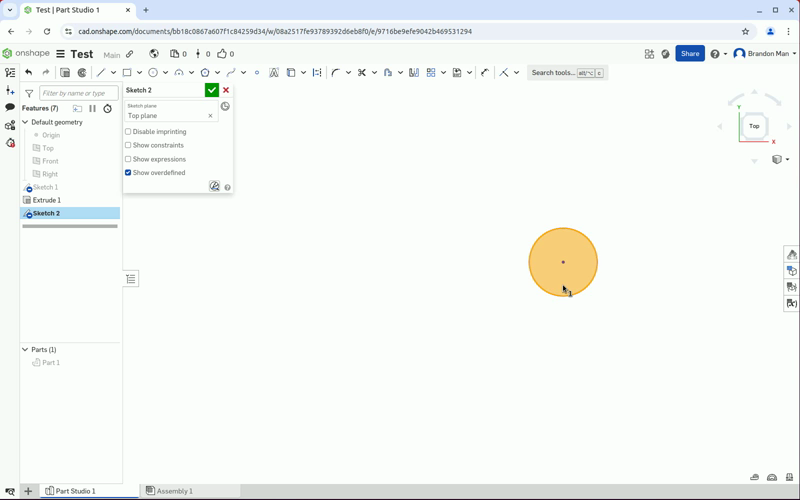
scroll(-6)
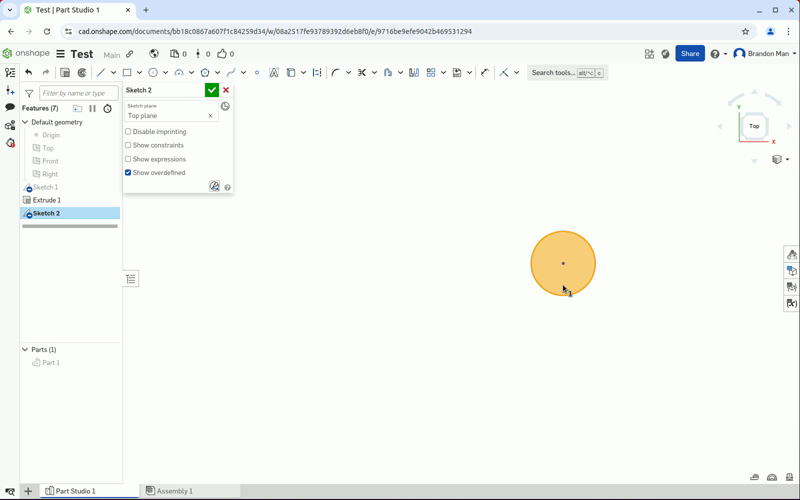
scroll(-6)
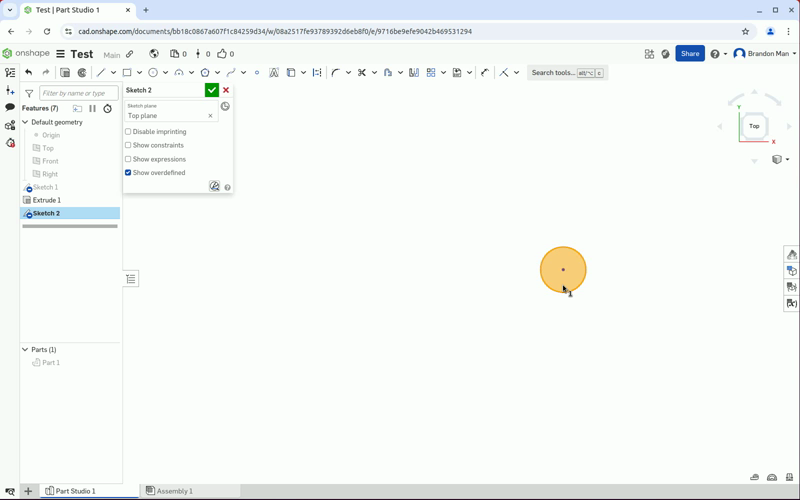
scroll(-6)
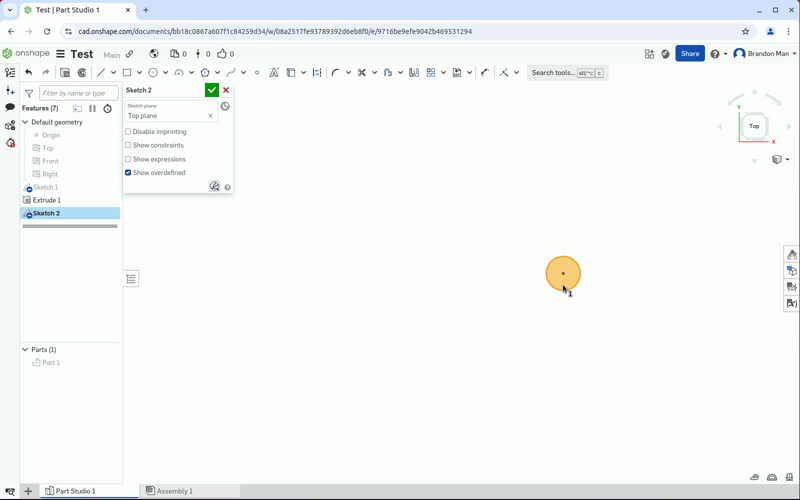
scroll(-6)
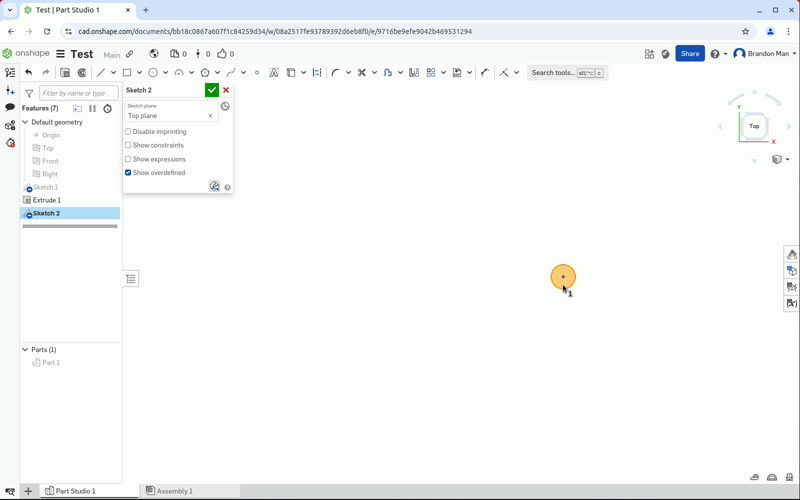
scroll(-6)
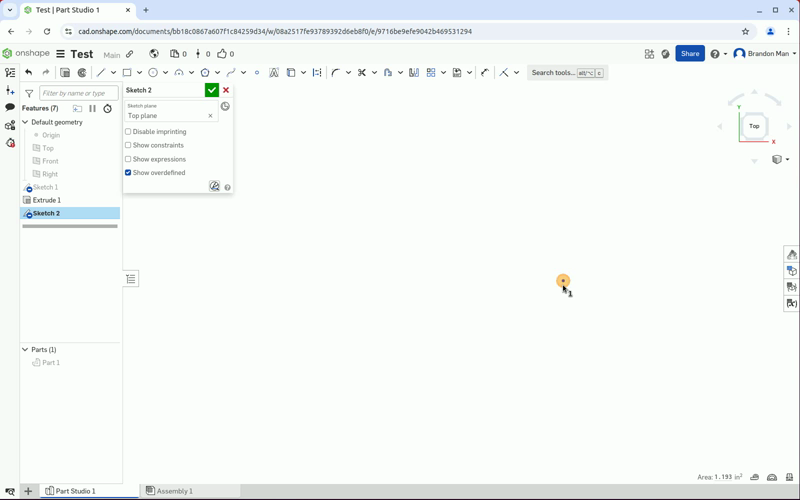
scroll(-6)
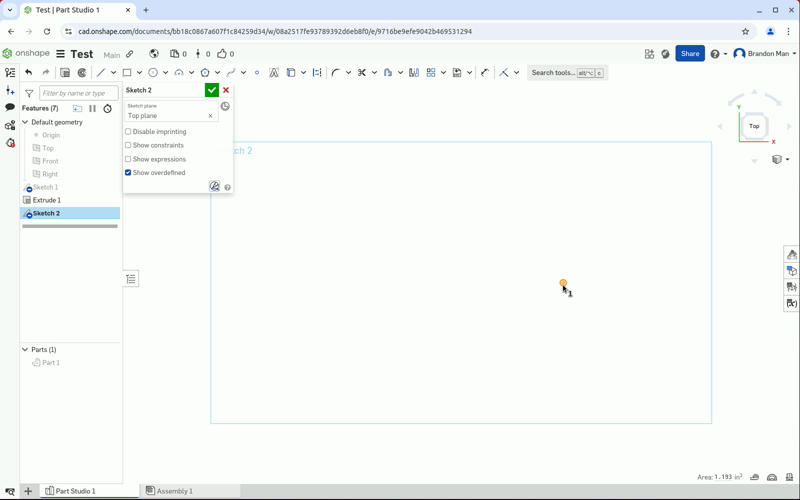
mouse_move(73, 352)
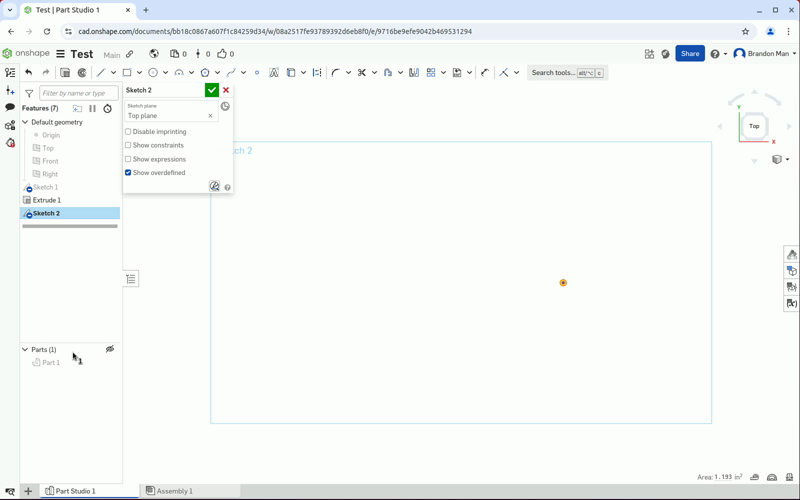
key(shift+y)
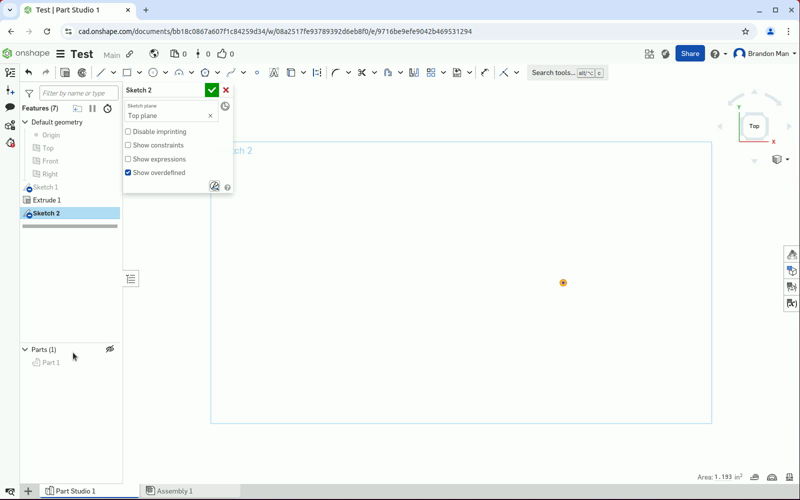
key(shift+e)
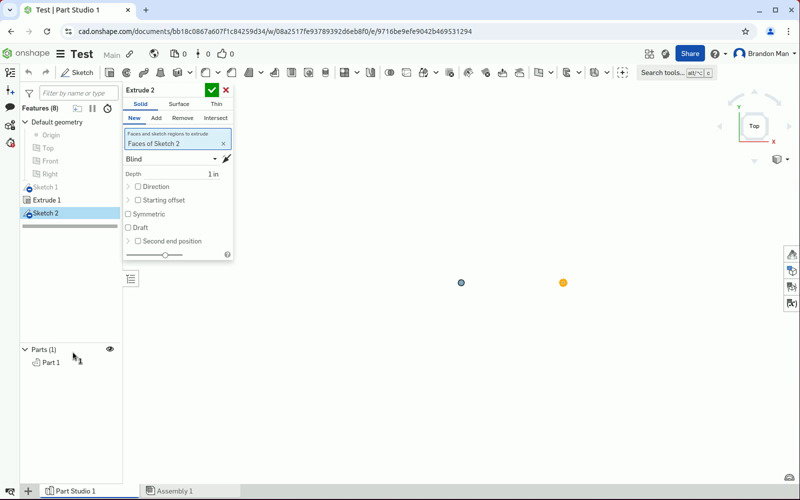
mouse_move(143, 106)
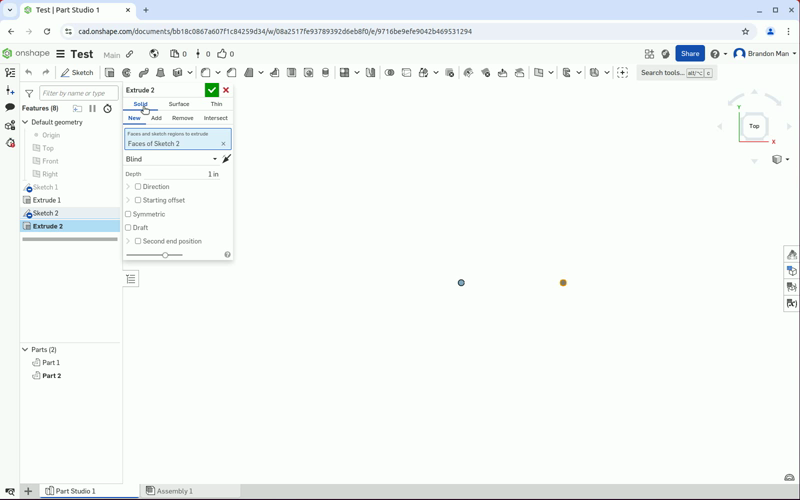
click(143, 106)
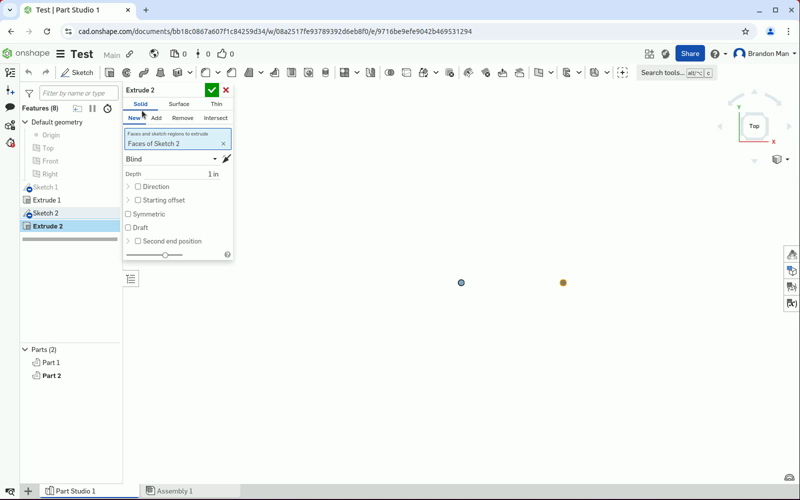
mouse_move(137, 120)
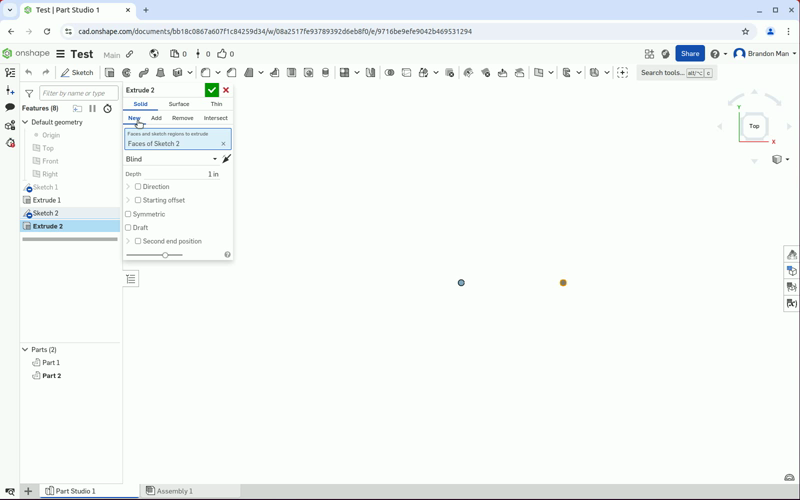
click(137, 120)
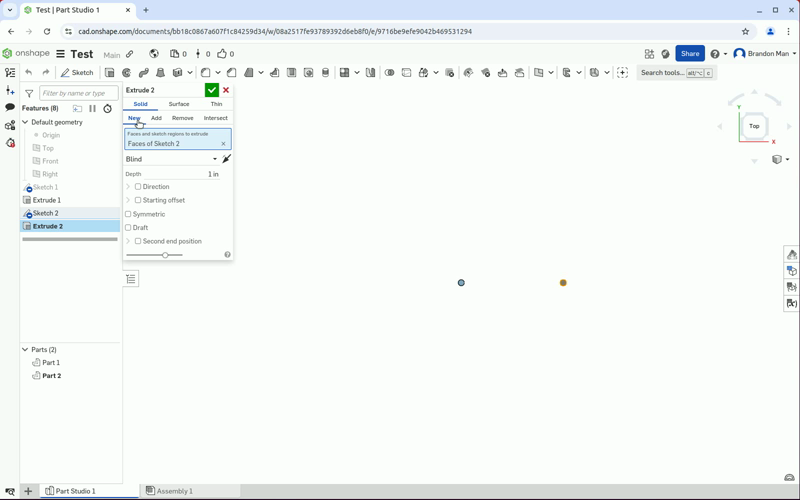
key(tab, 4)
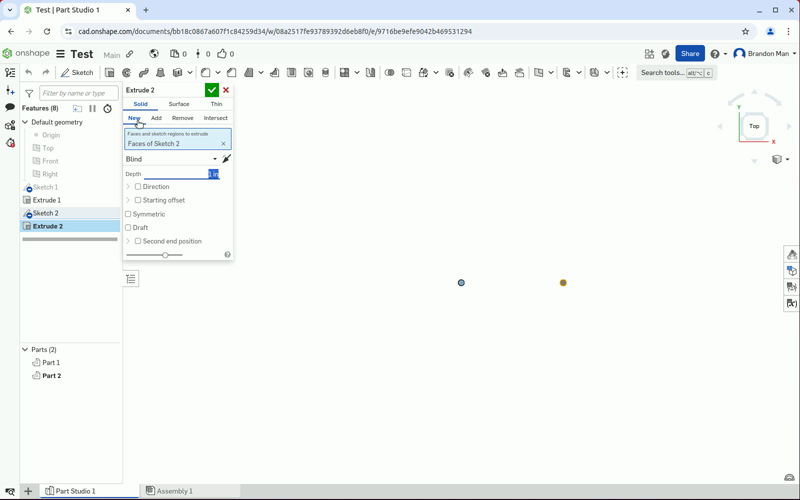
text(2.888)
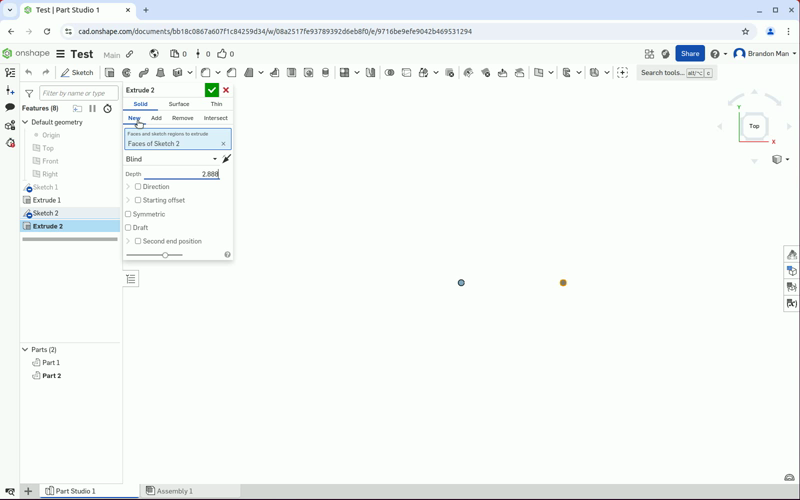
key(tab, 3)
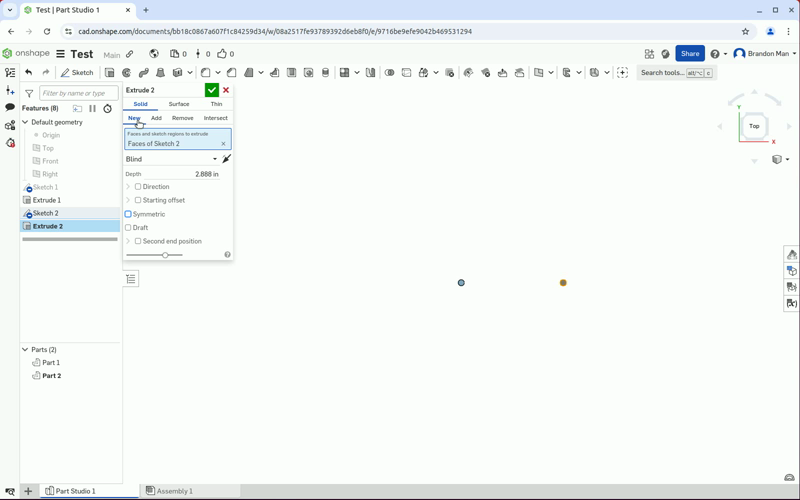
key(space)
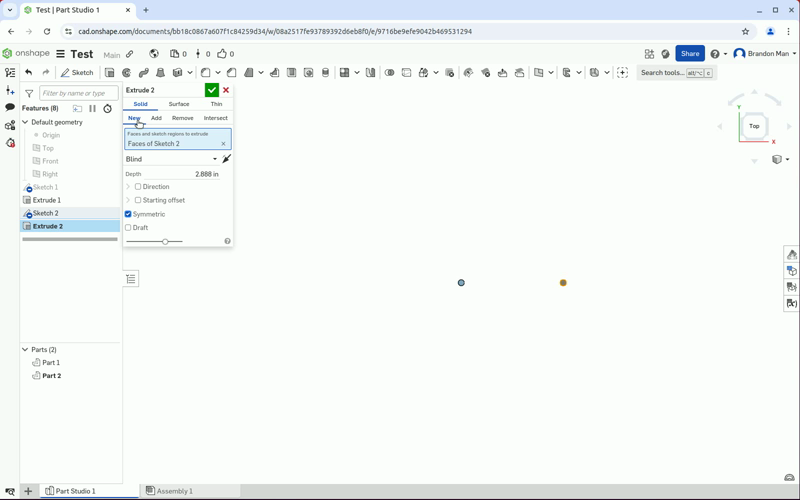
key(enter)
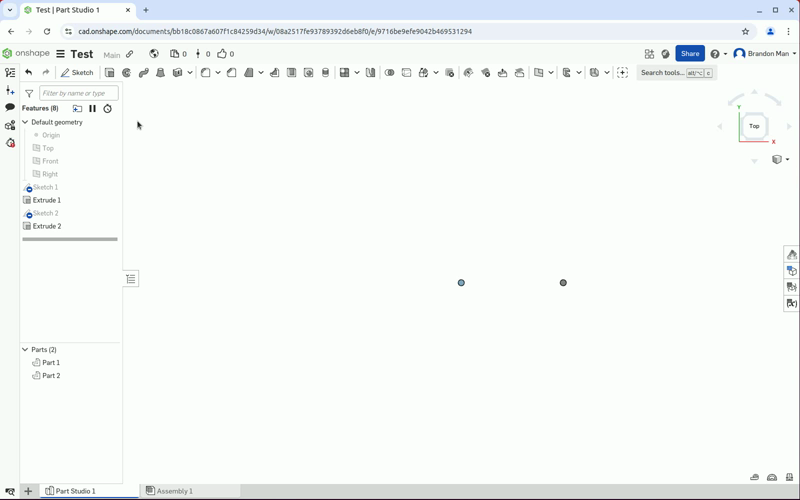
key(shift+h)
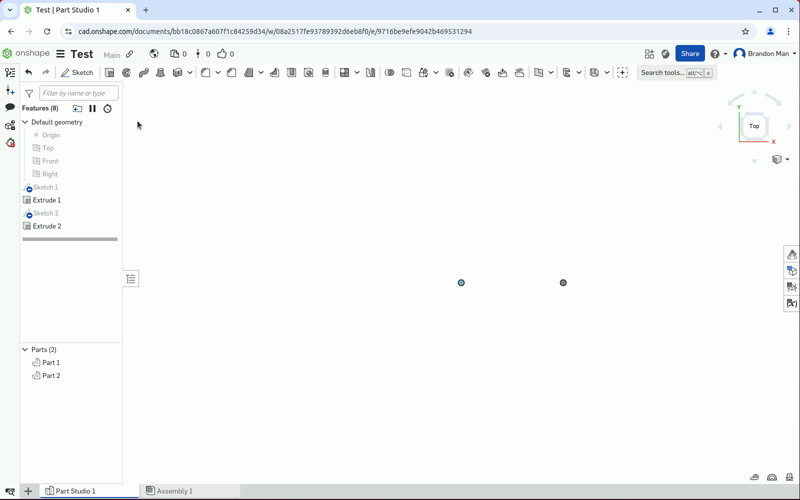
key(shift+h)
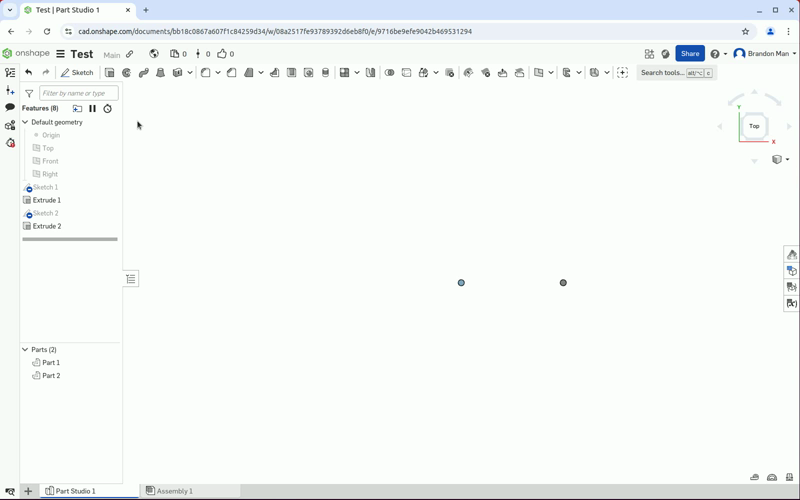
mouse_move(73, 189)
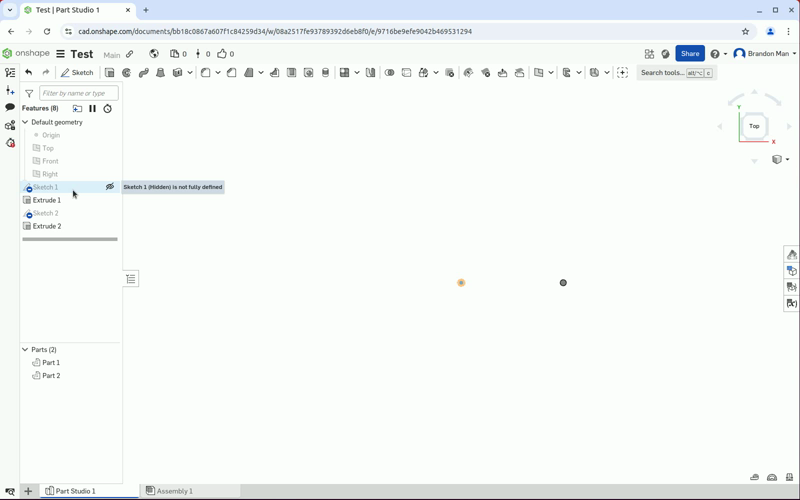
click(73, 189)
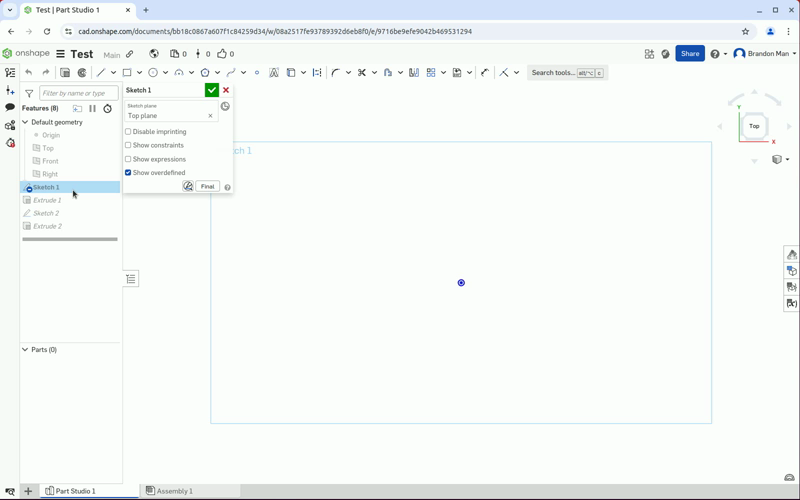
mouse_move(229, 92)
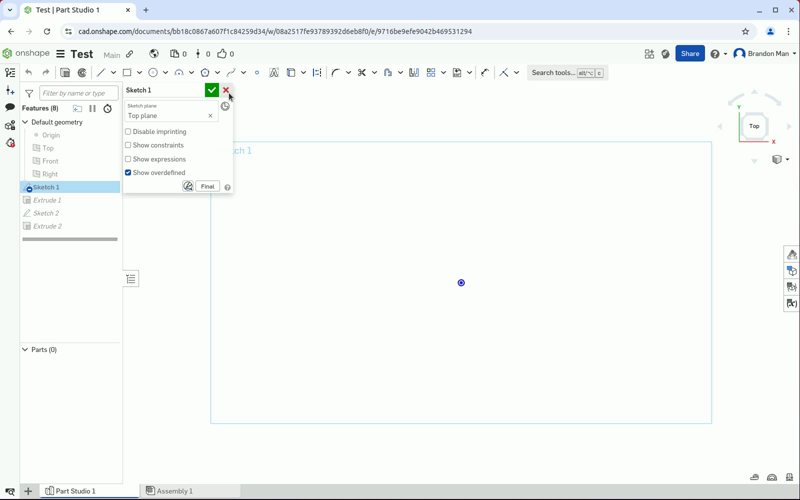
click(229, 92)
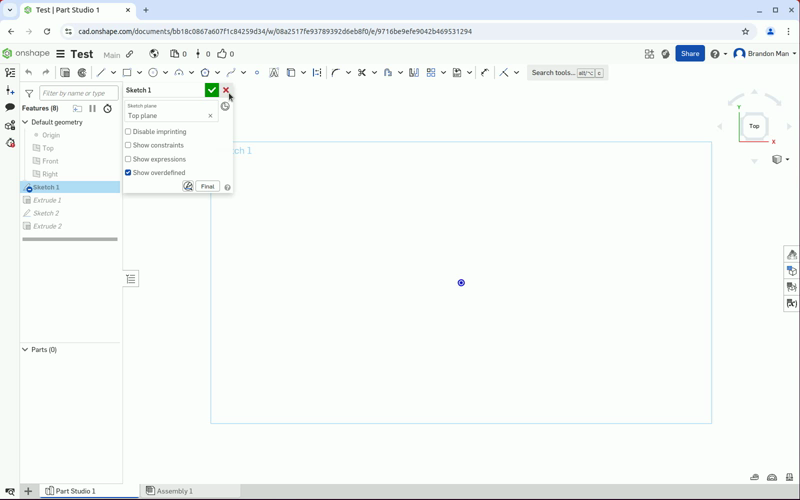
key(shift+s)
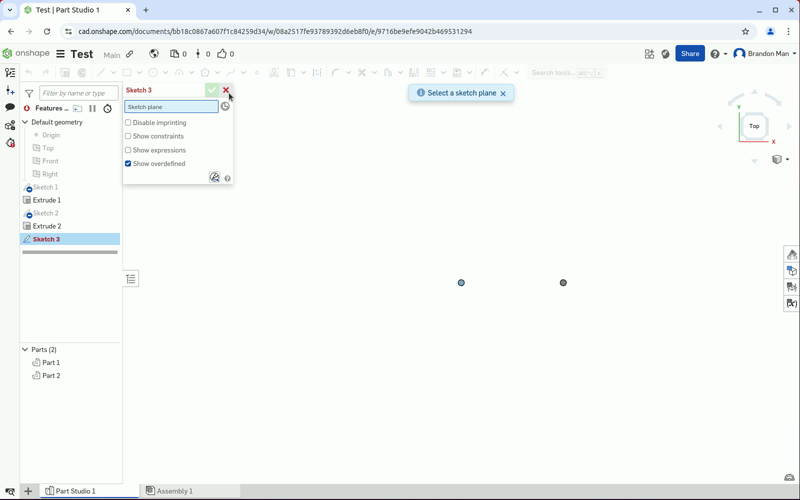
mouse_move(73, 150)
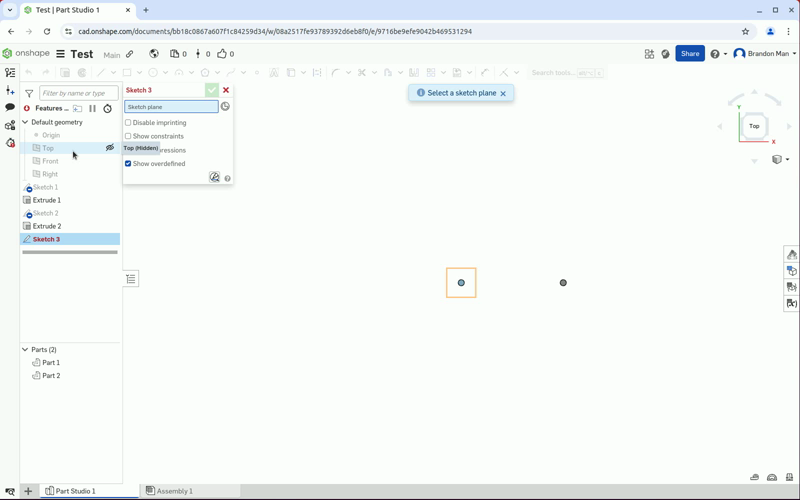
click(73, 150)
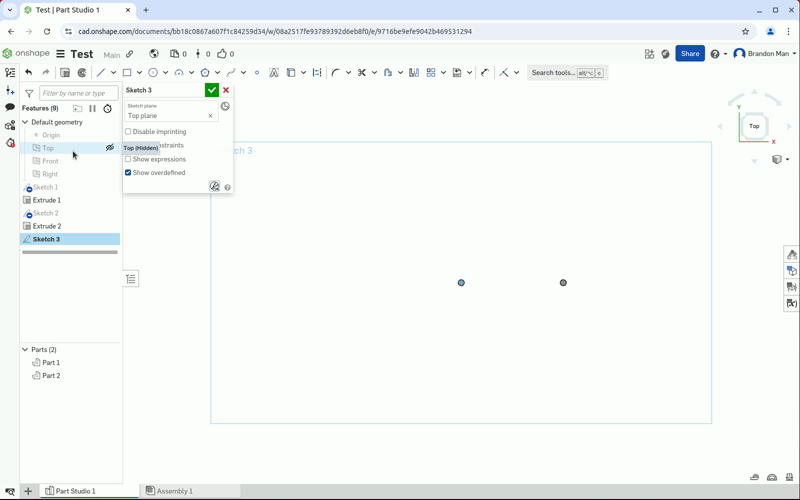
mouse_move(73, 352)
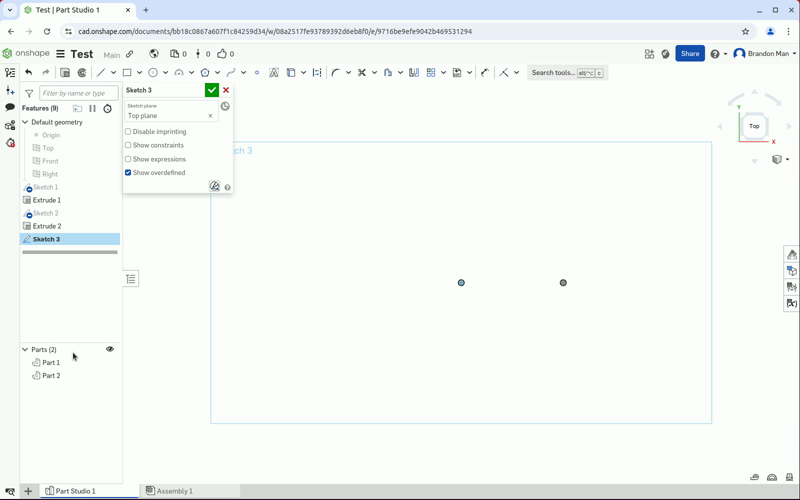
key(y)
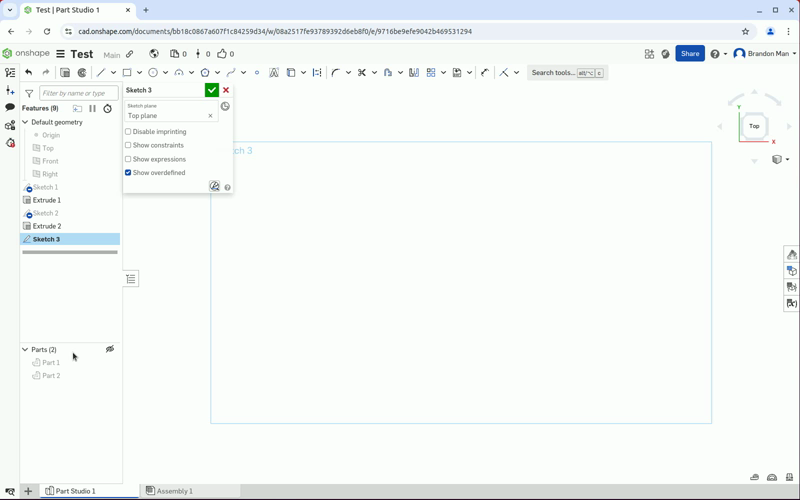
key(l)
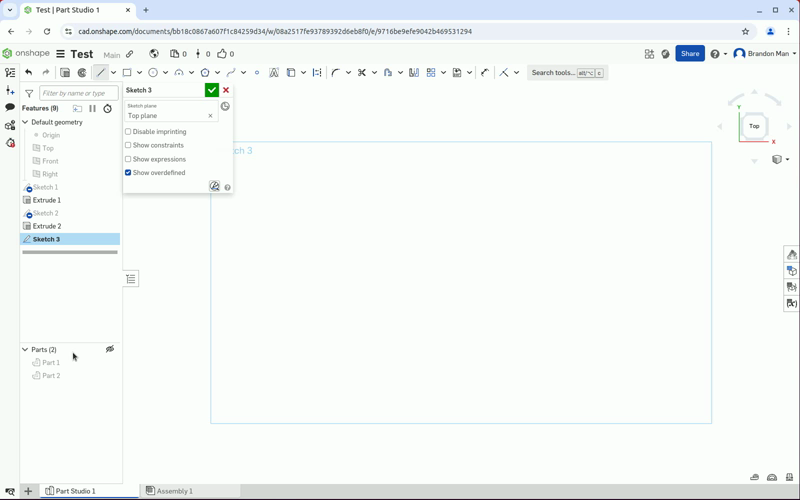
key_down(shift)
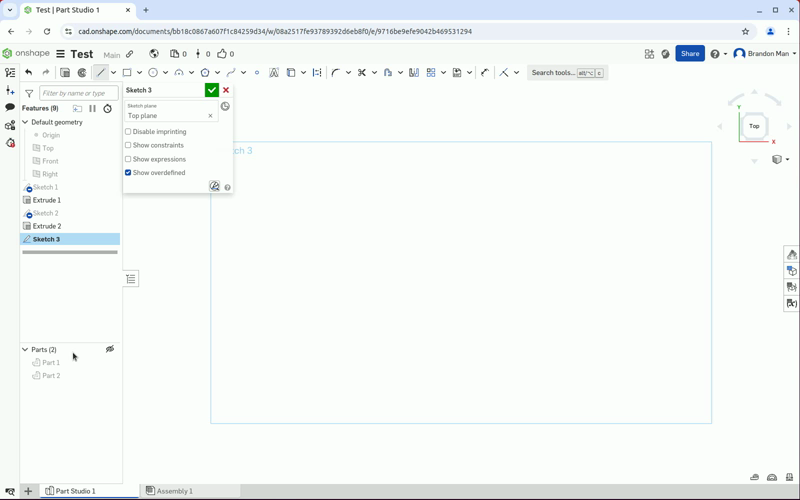
mouse_move(460, 293)
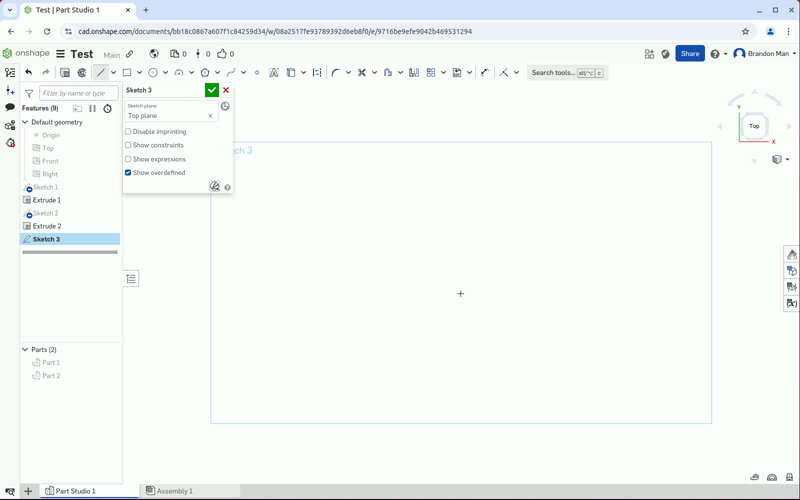
click(460, 293)
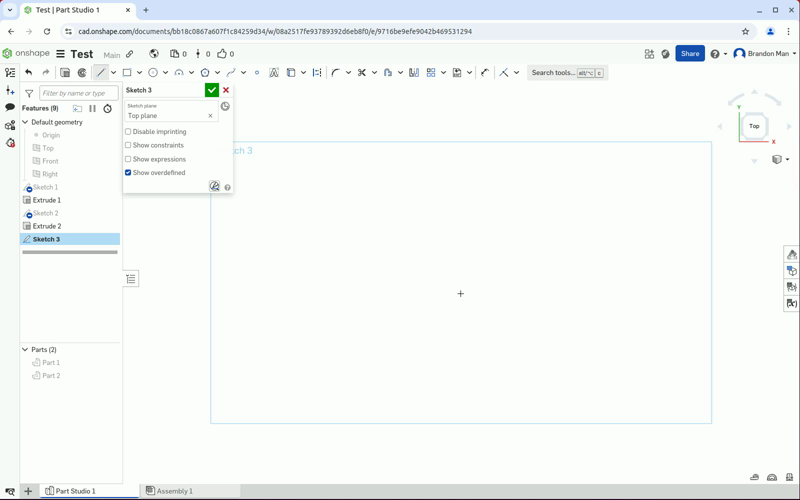
key_up(shift)
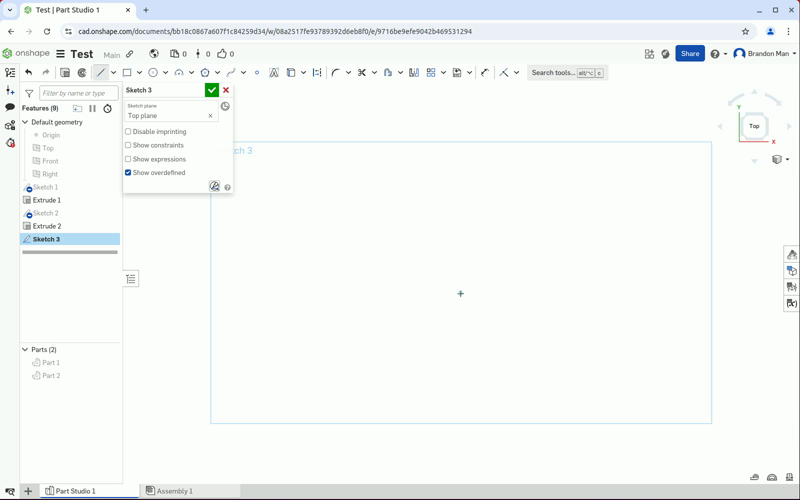
key_down(shift)
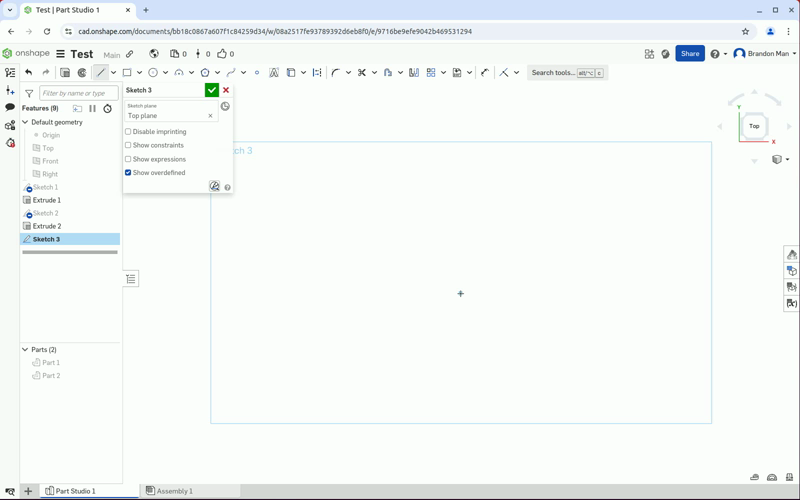
mouse_move(562, 293)
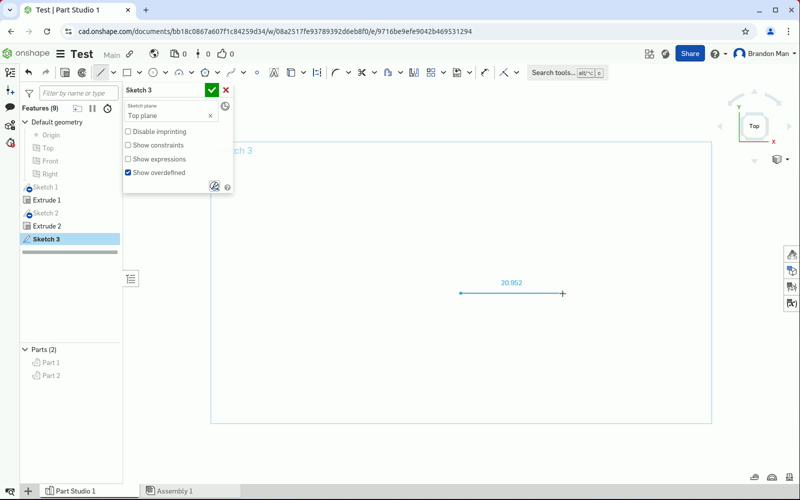
click(562, 293)
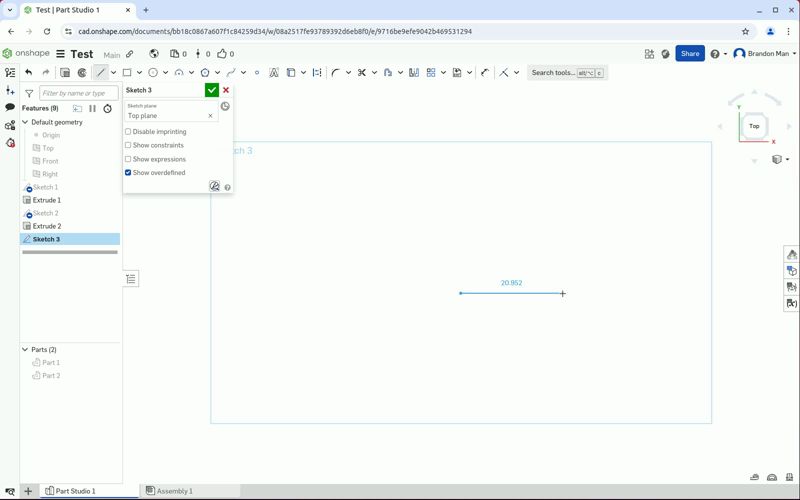
key_up(shift)
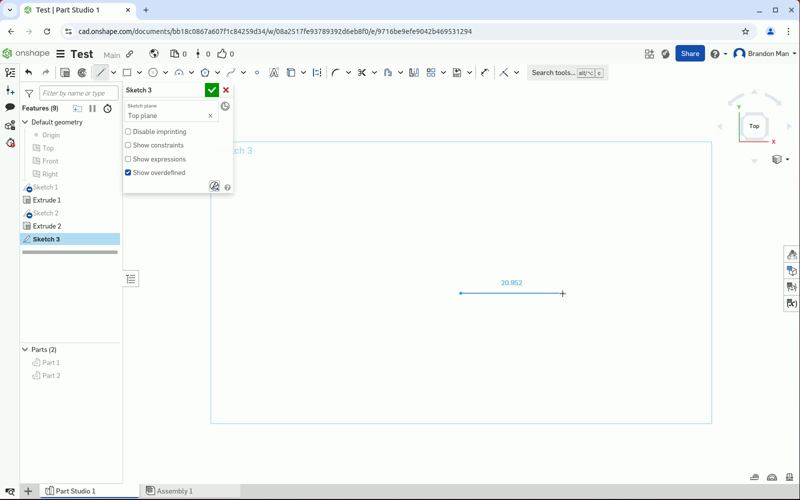
key(esc)
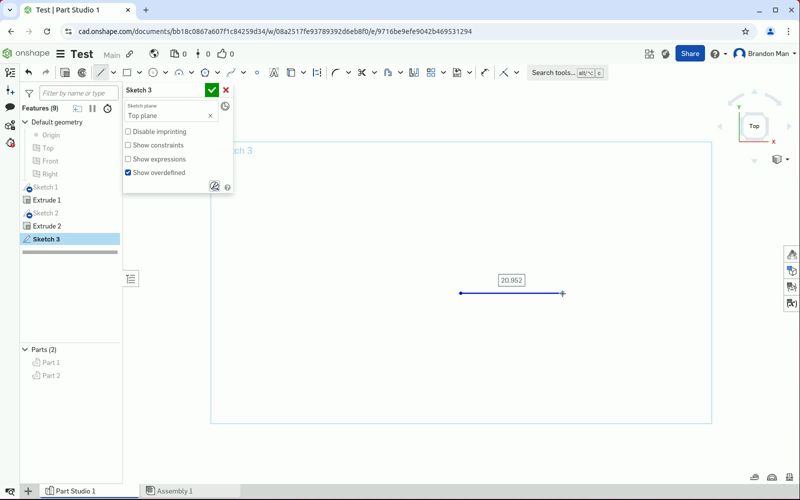
key(a)
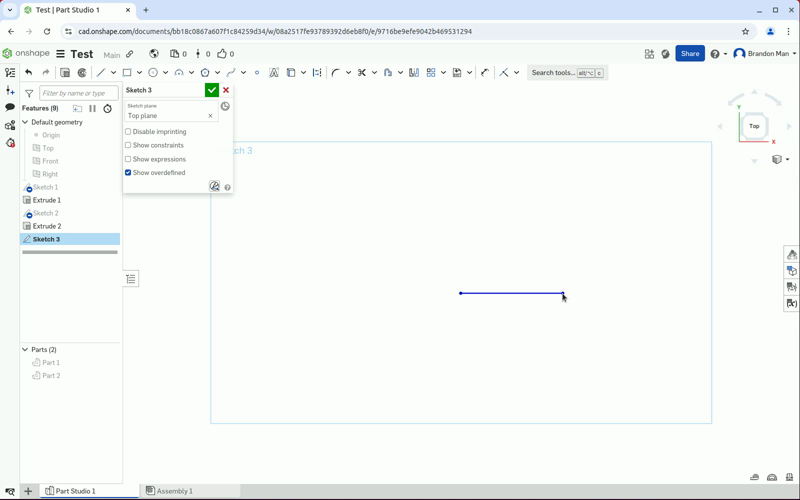
mouse_move(562, 293)
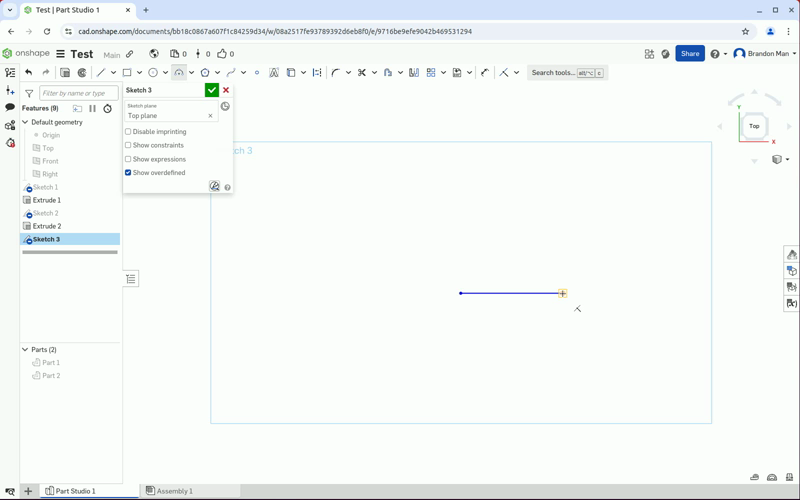
click(562, 293)
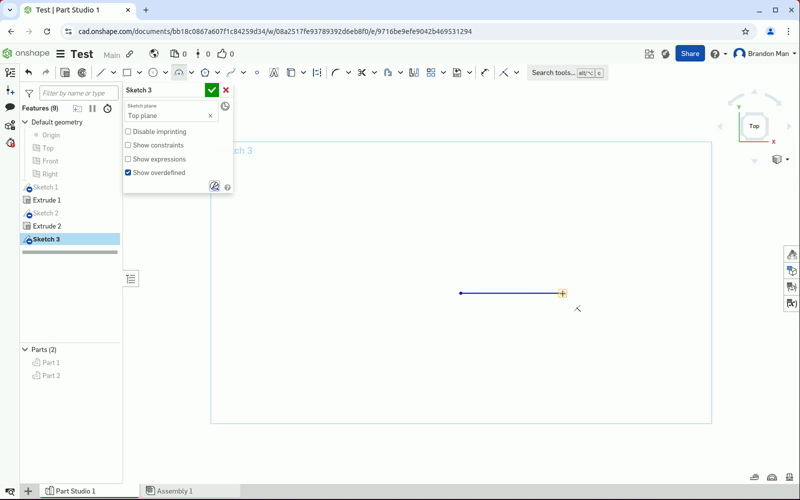
key_down(shift)
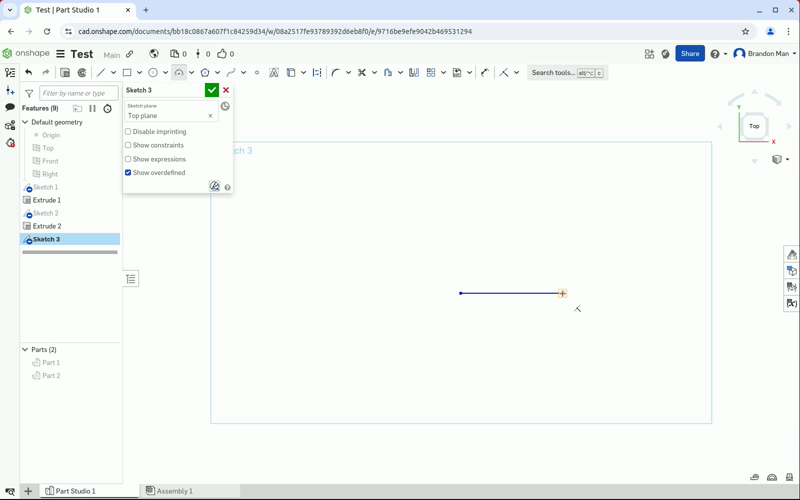
mouse_move(562, 272)
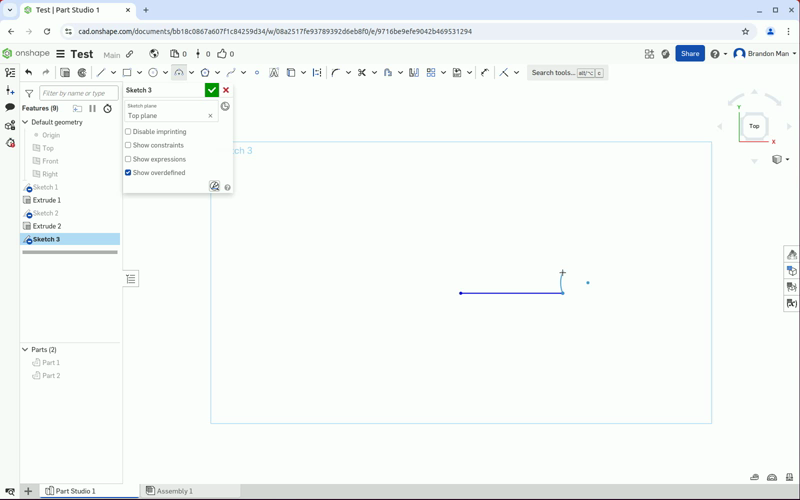
click(562, 272)
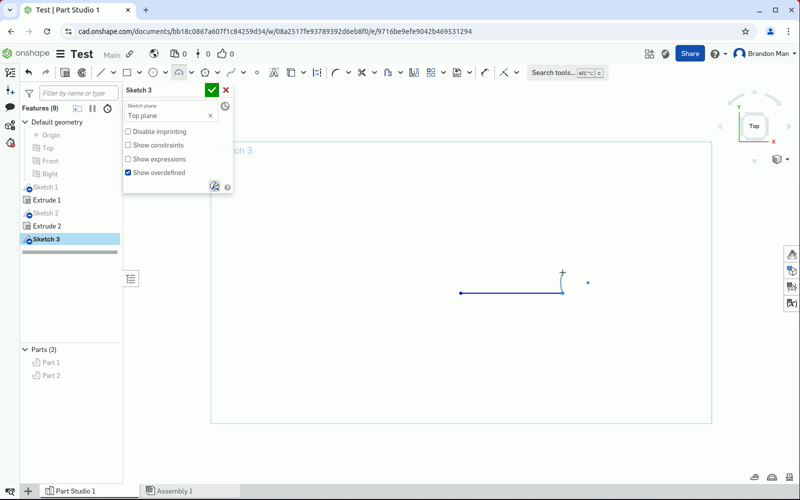
mouse_move(573, 282)
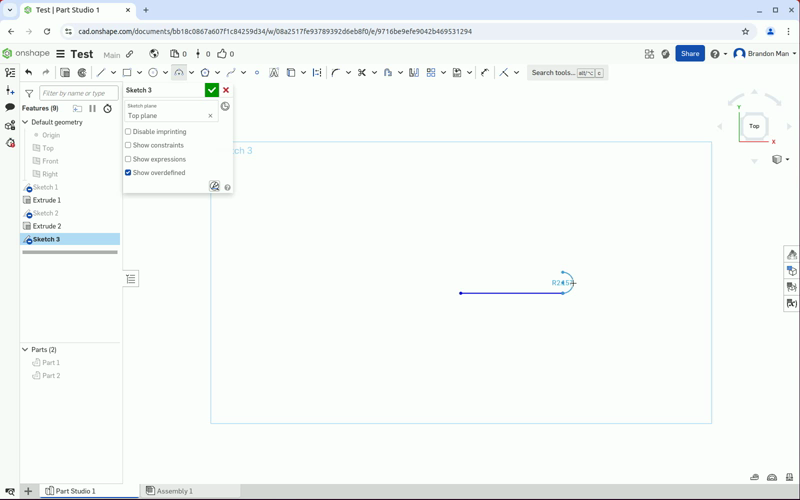
click(573, 282)
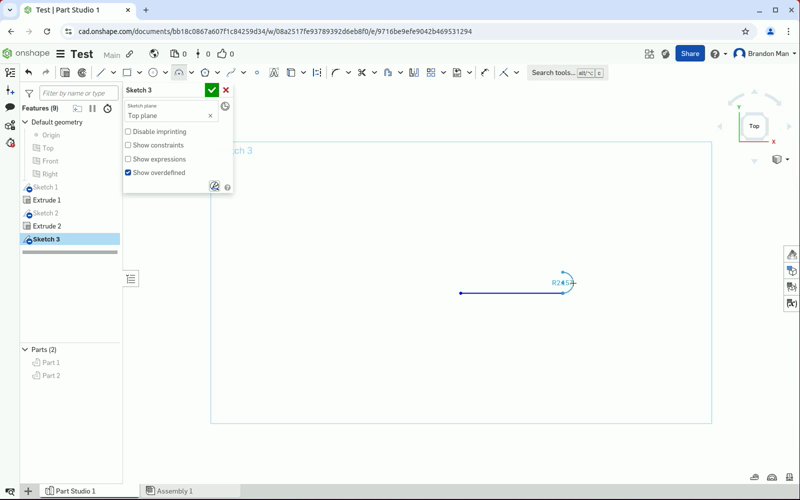
key_up(shift)
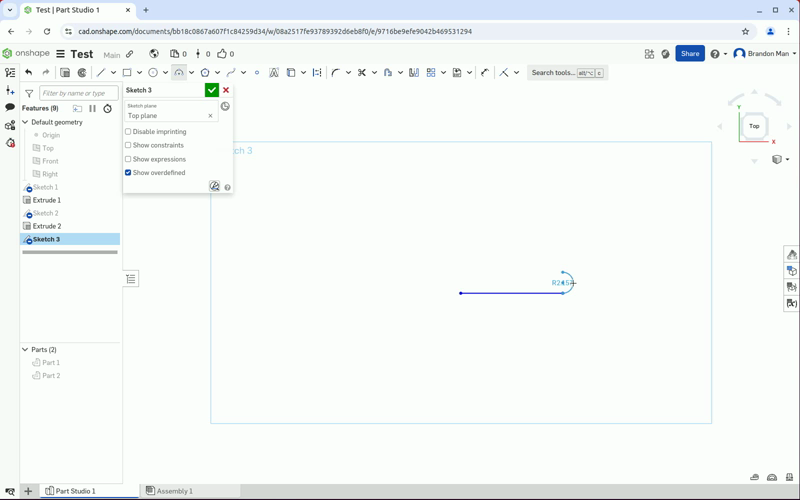
key(esc)
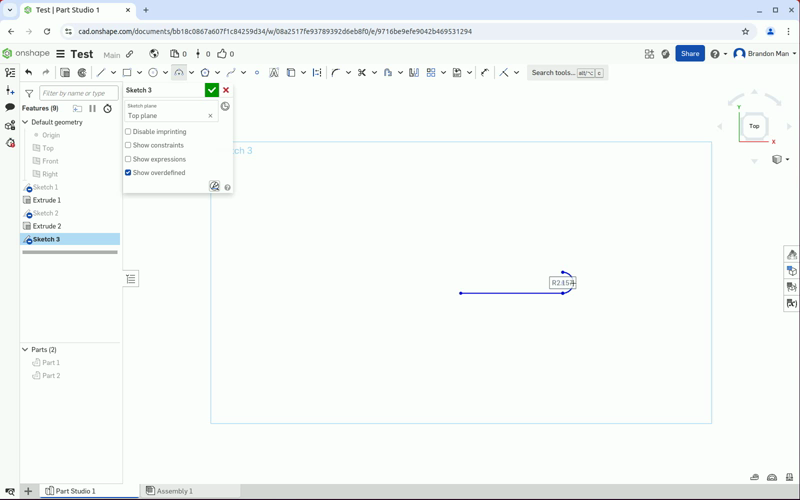
key(l)
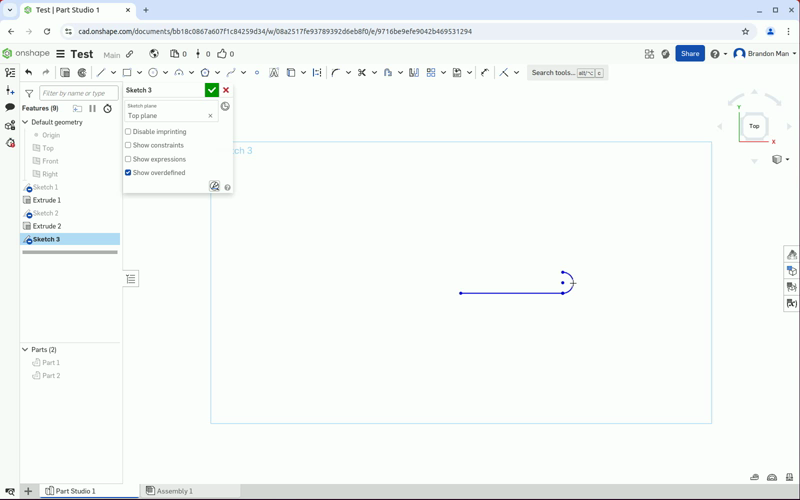
mouse_move(562, 272)
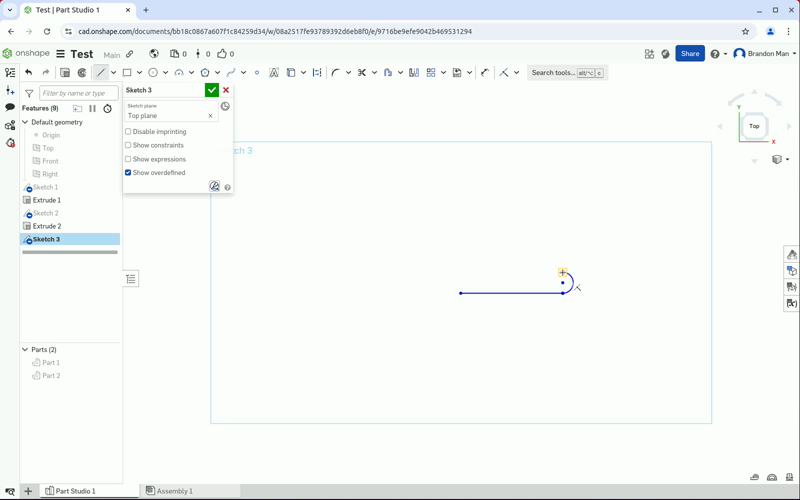
click(562, 272)
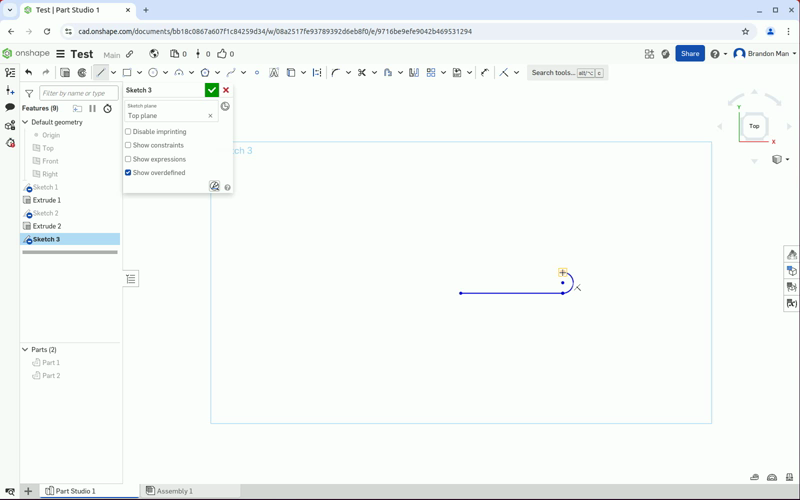
key_down(shift)
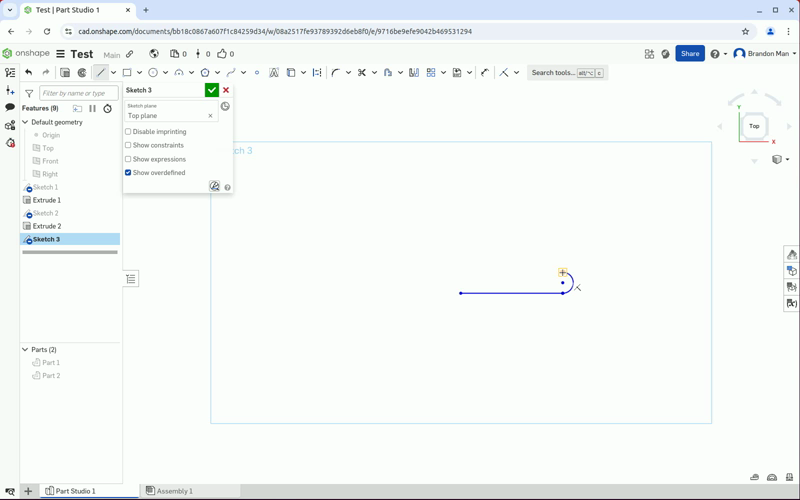
mouse_move(460, 272)
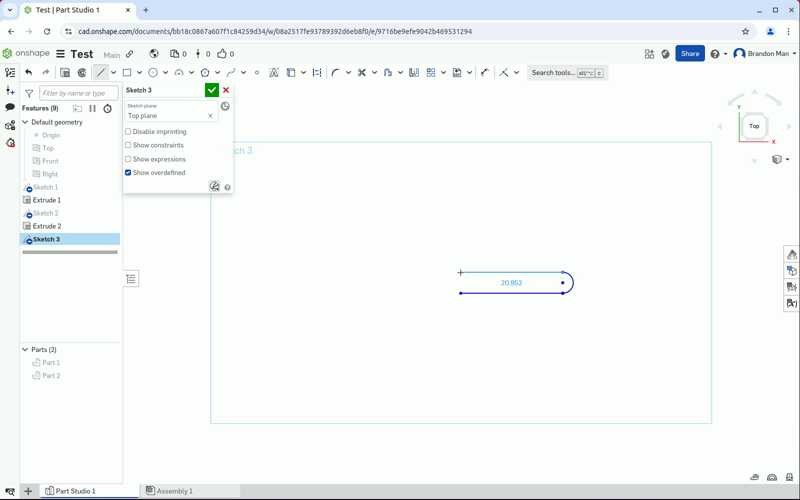
click(460, 272)
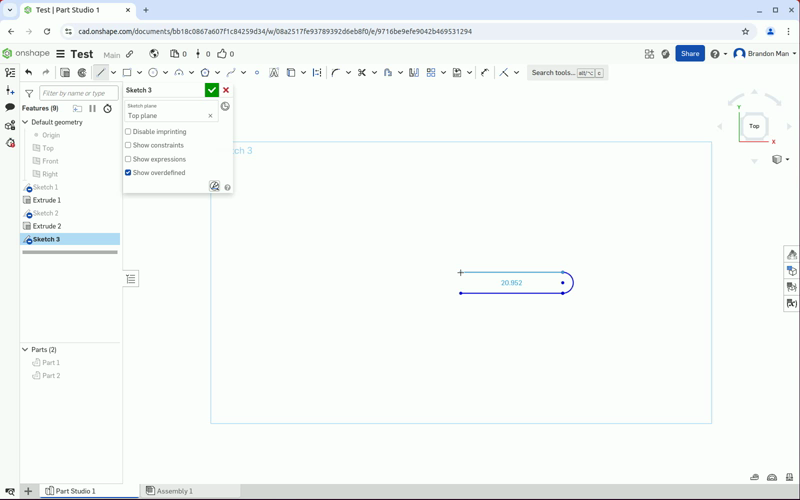
key_up(shift)
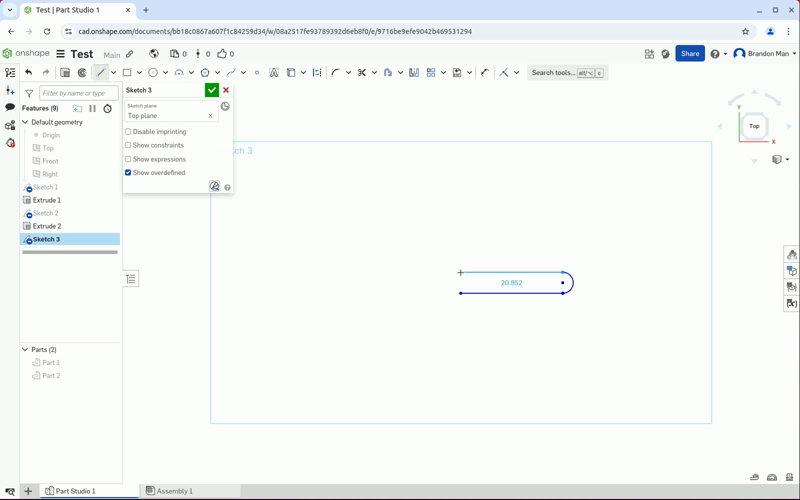
key(esc)
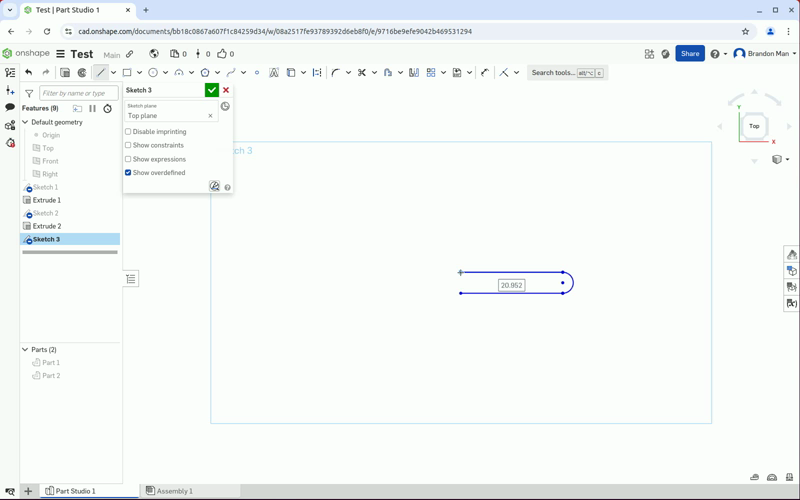
key(a)
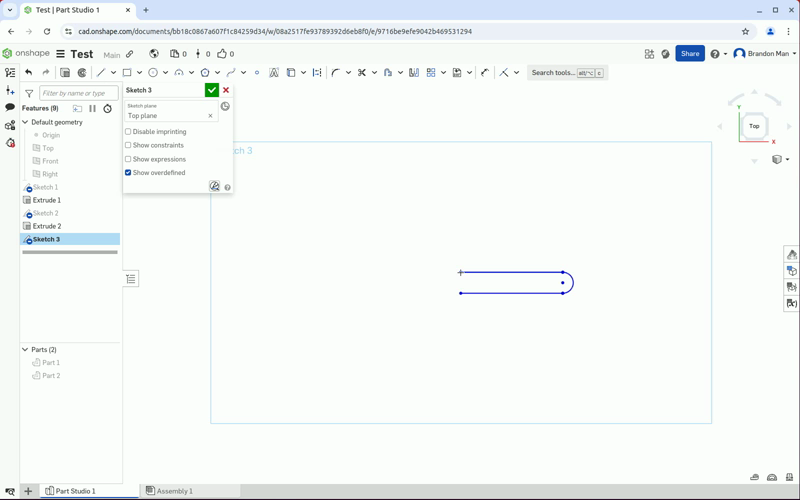
mouse_move(460, 272)
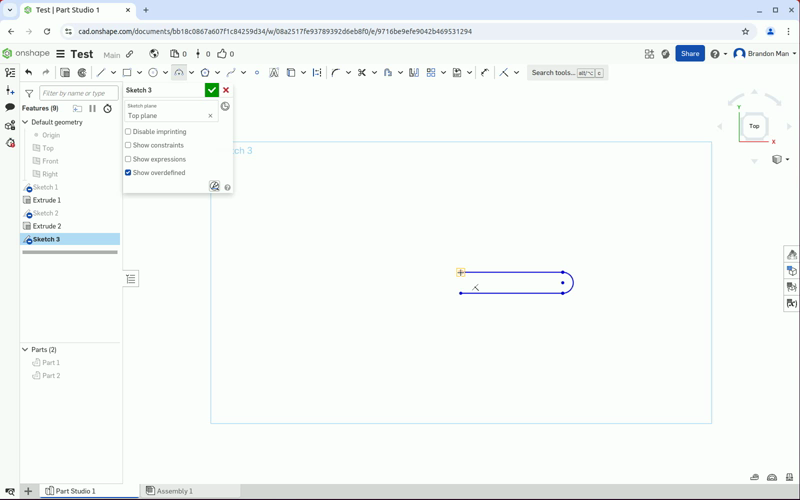
click(460, 272)
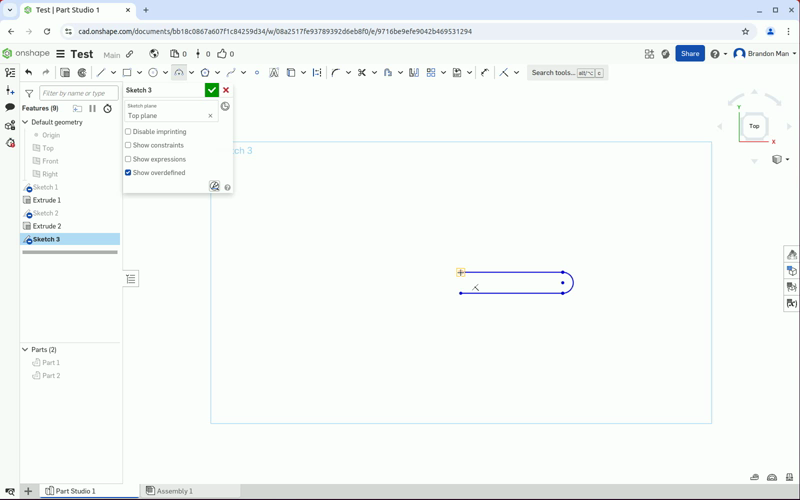
mouse_move(460, 293)
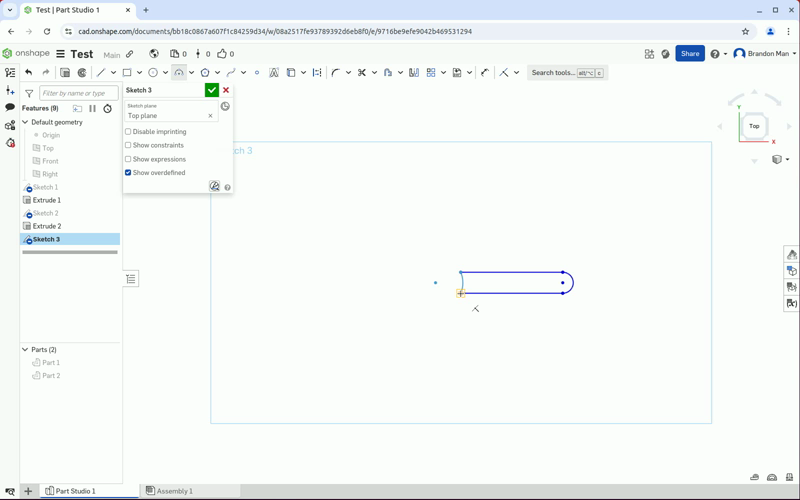
click(460, 293)
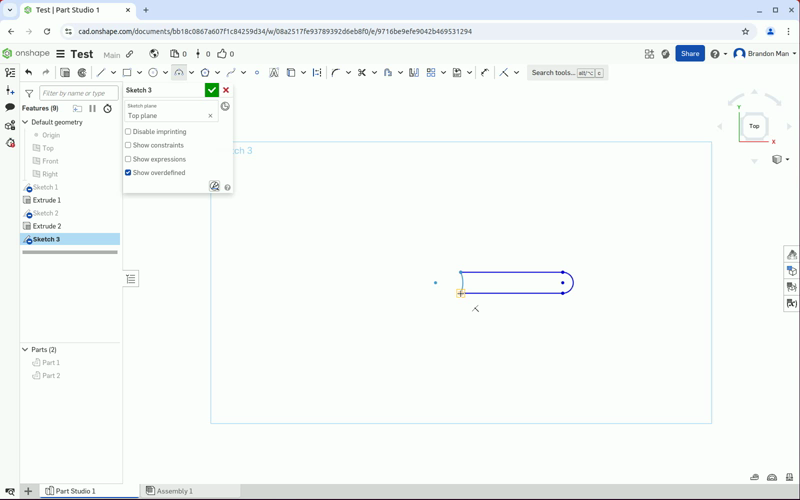
key_down(shift)
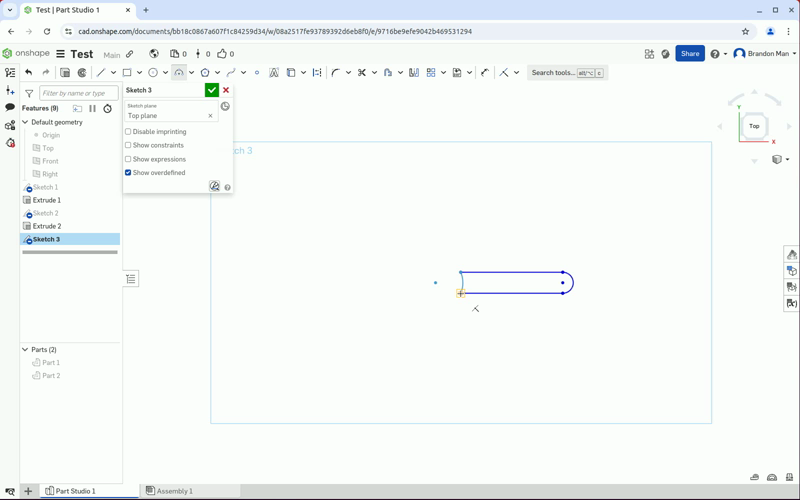
mouse_move(450, 282)
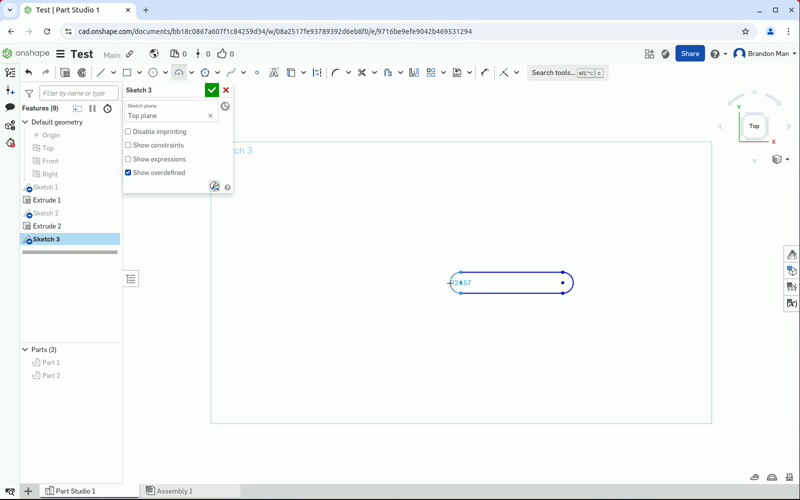
click(450, 282)
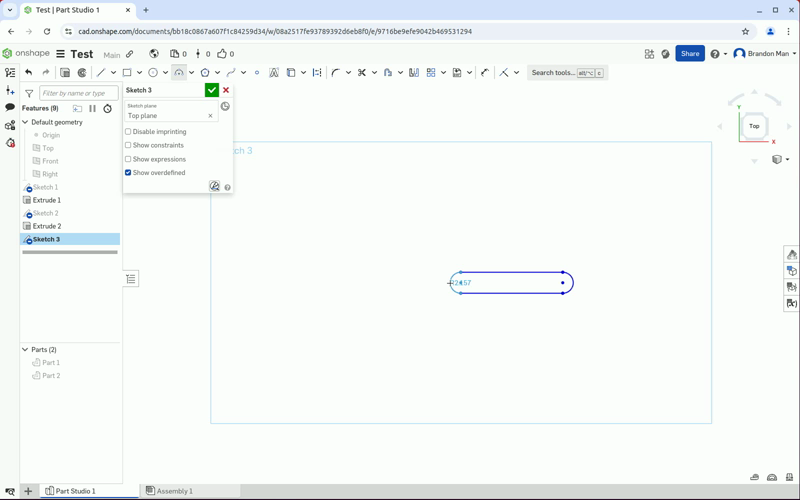
key_up(shift)
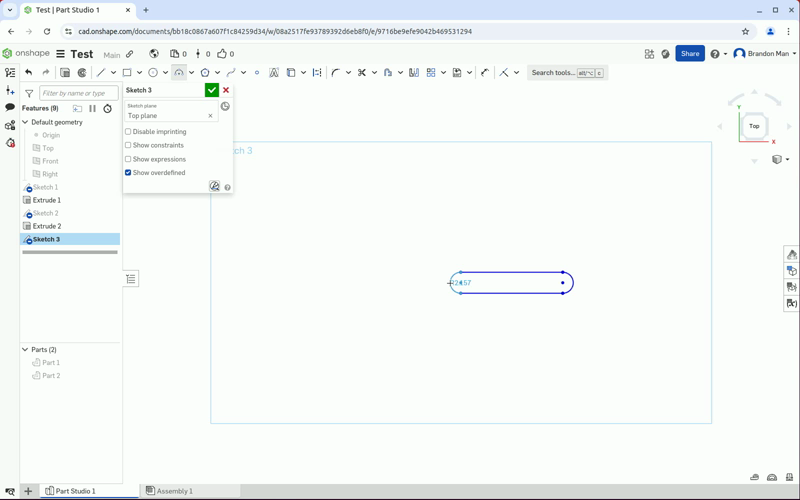
key(esc)
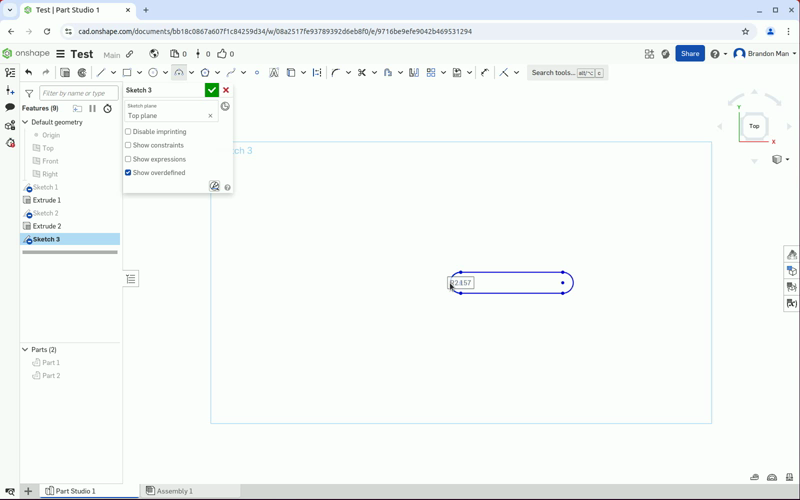
key(c)
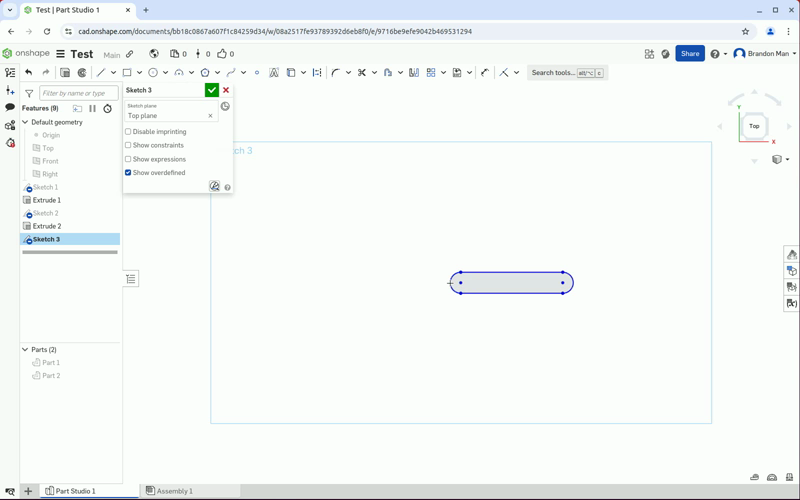
key_down(shift)
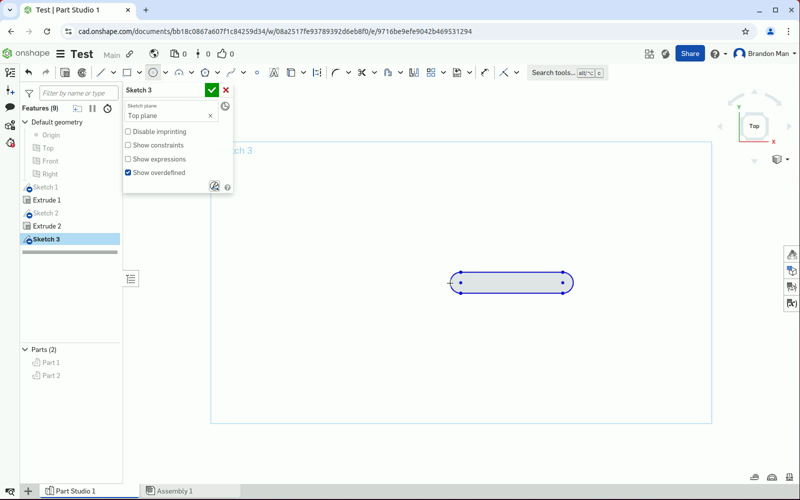
mouse_move(460, 282)
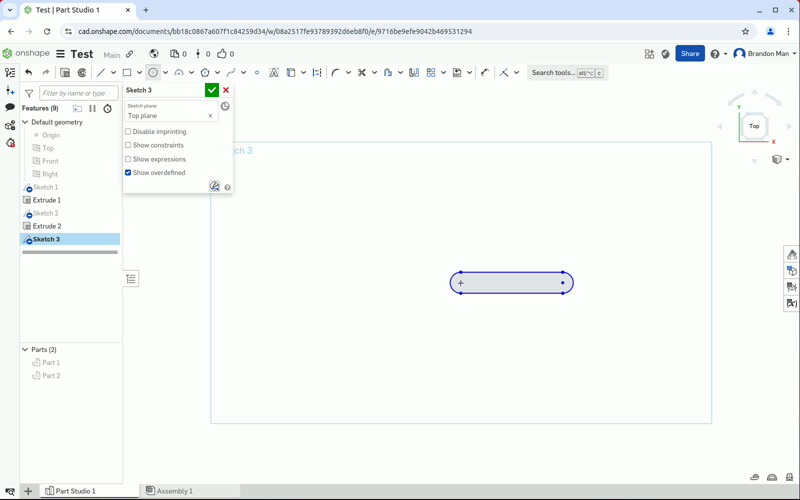
click(460, 282)
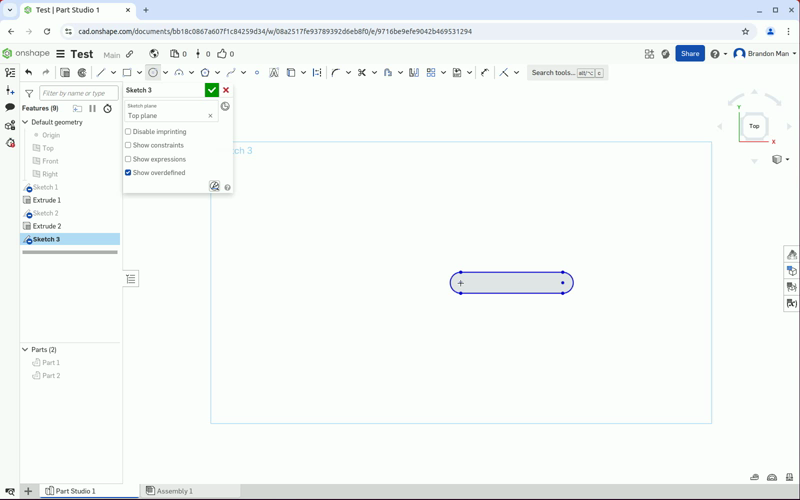
key_up(shift)
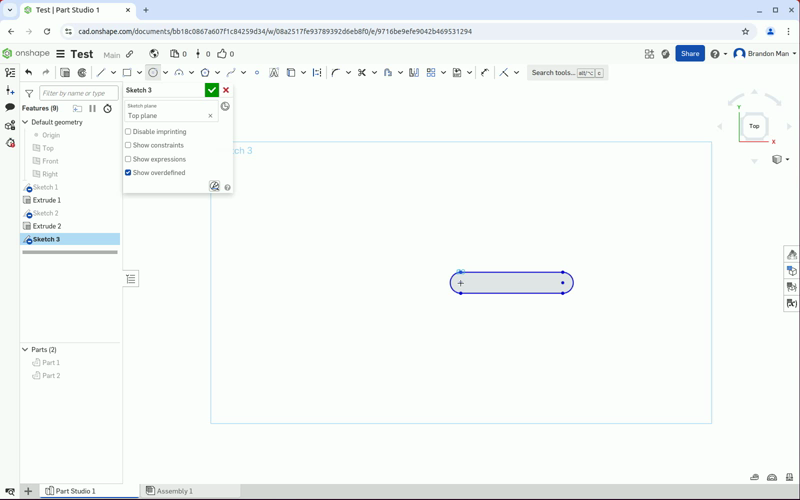
mouse_move(466, 282)
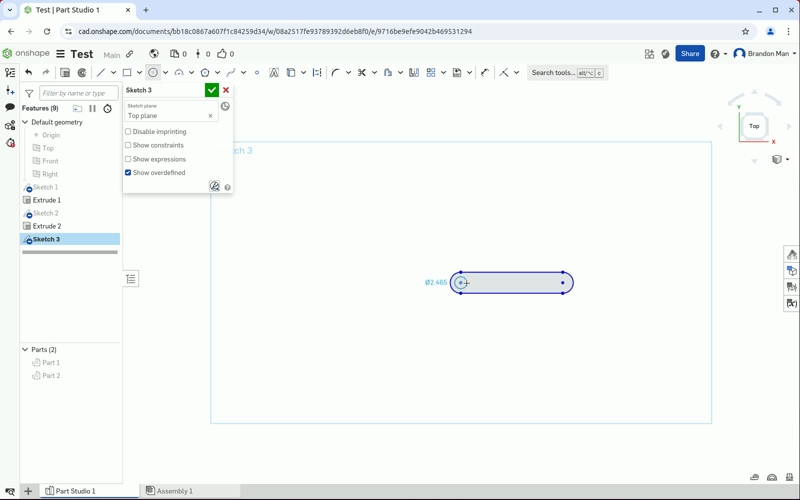
click(466, 282)
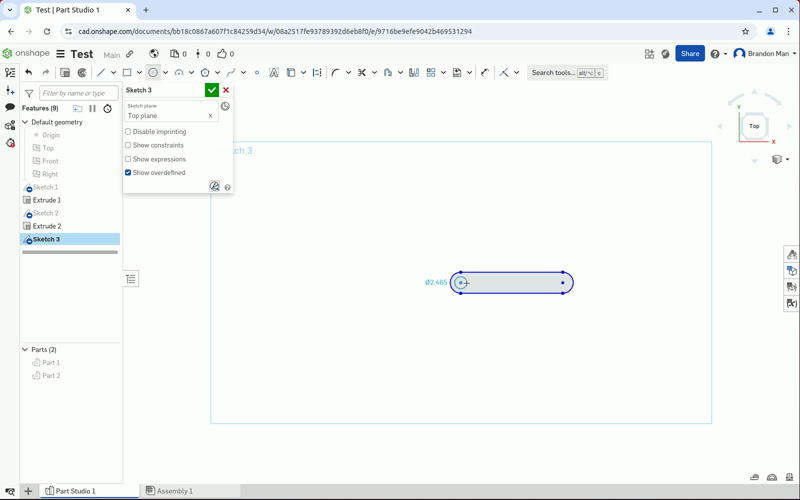
key(esc)
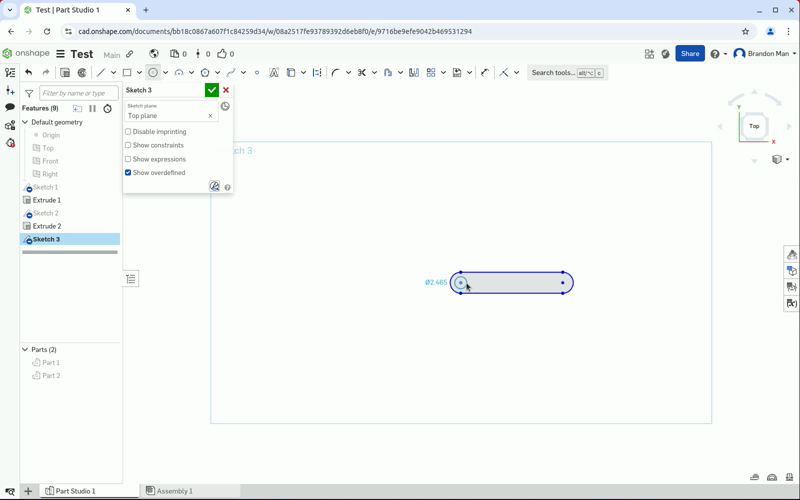
key(c)
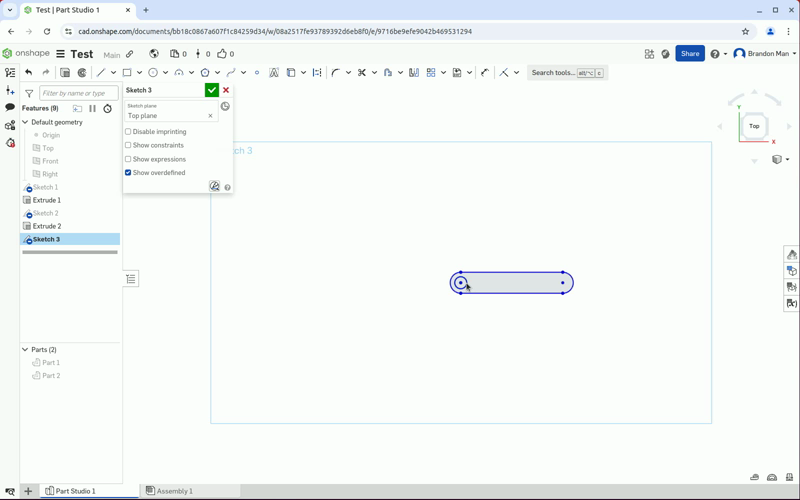
key_down(shift)
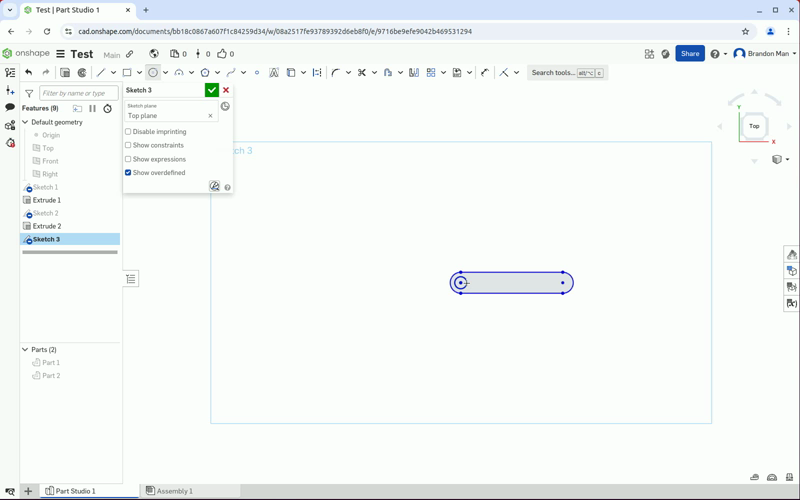
mouse_move(562, 282)
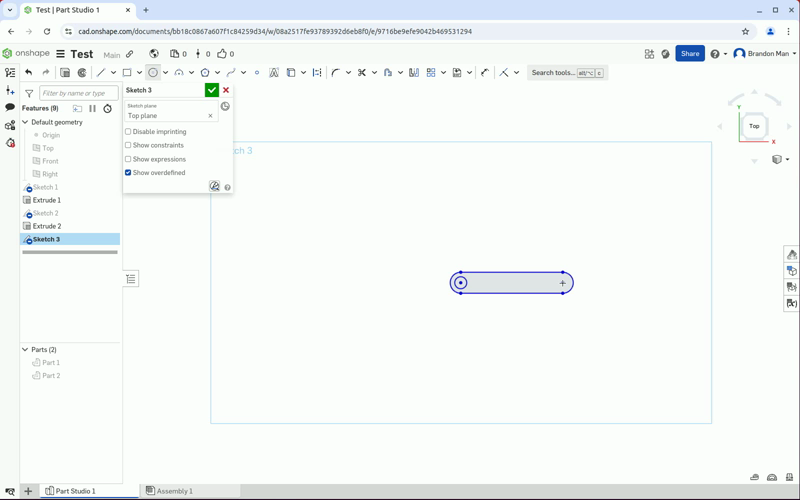
click(562, 282)
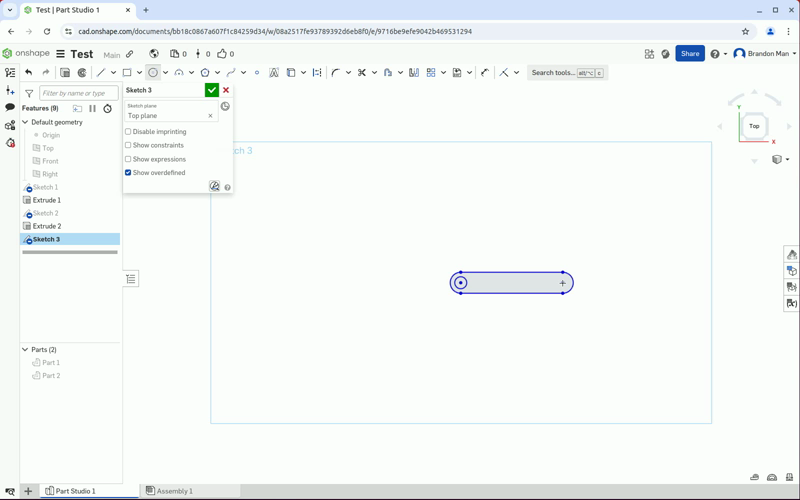
key_up(shift)
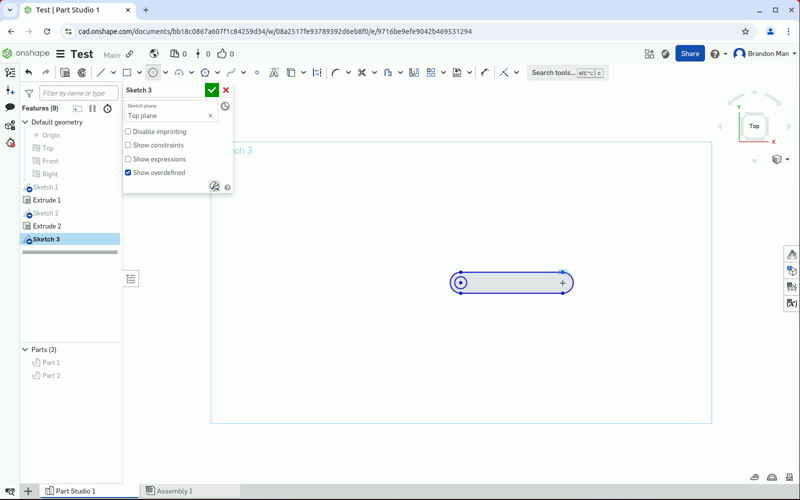
mouse_move(568, 282)
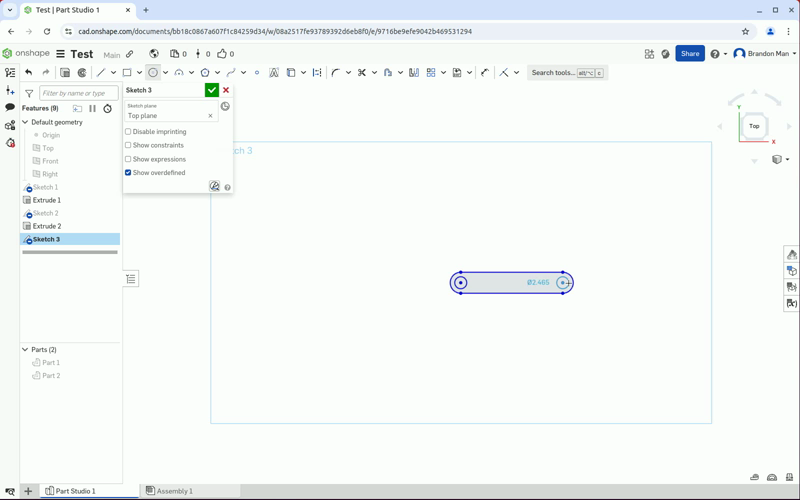
click(568, 282)
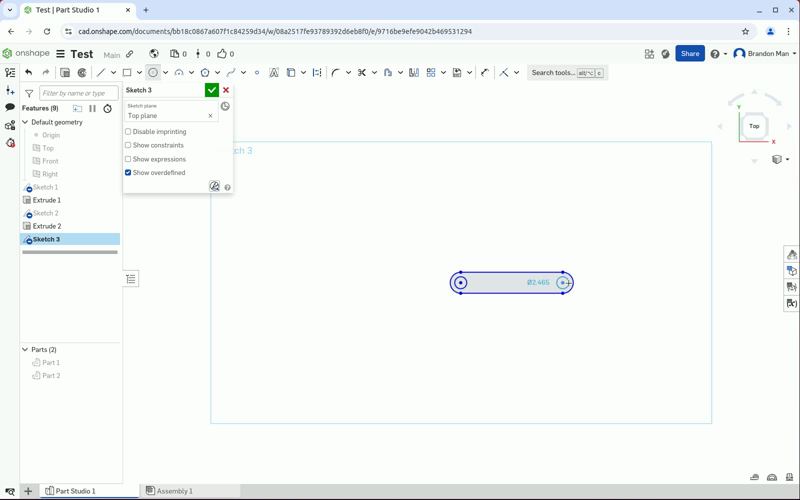
key(esc)
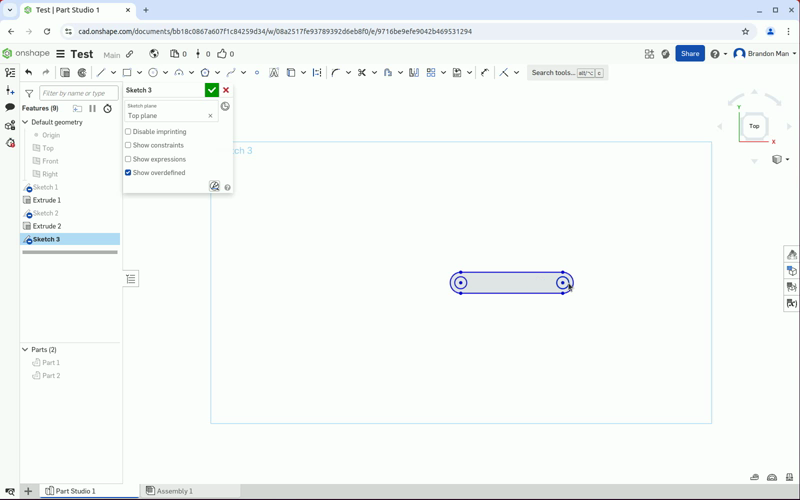
mouse_move(526, 277)
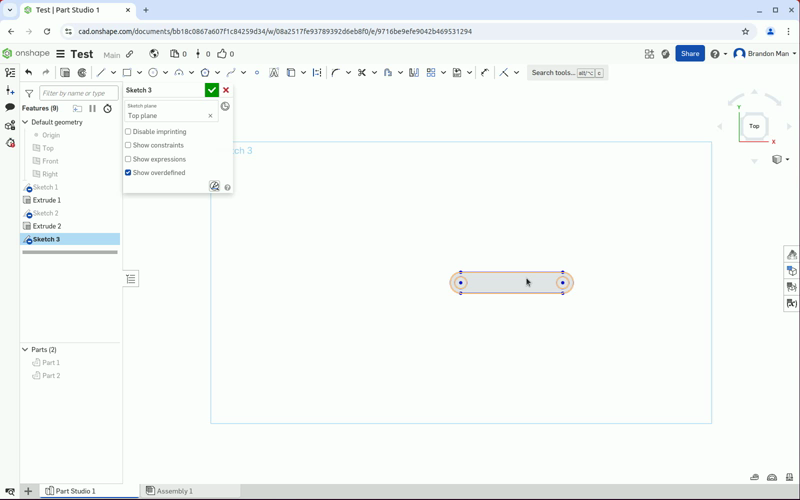
click(526, 277)
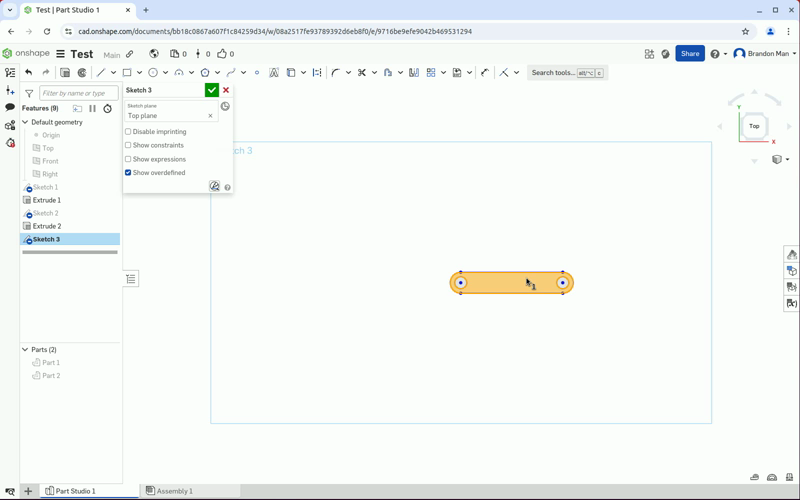
mouse_move(73, 352)
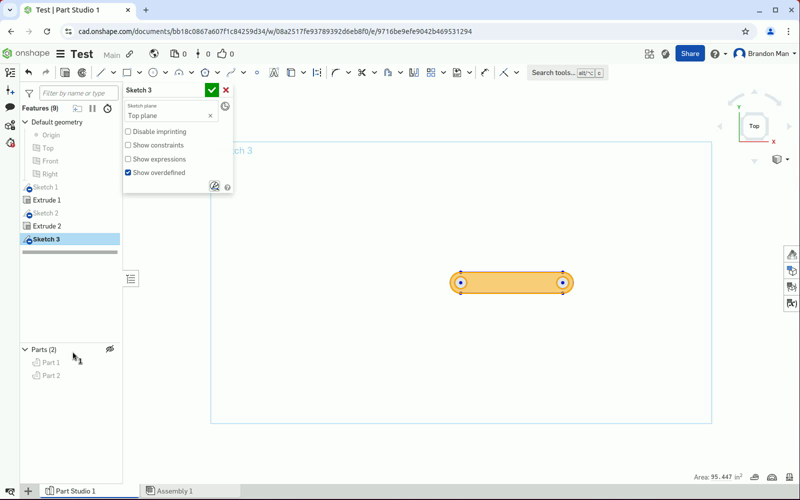
key(shift+y)
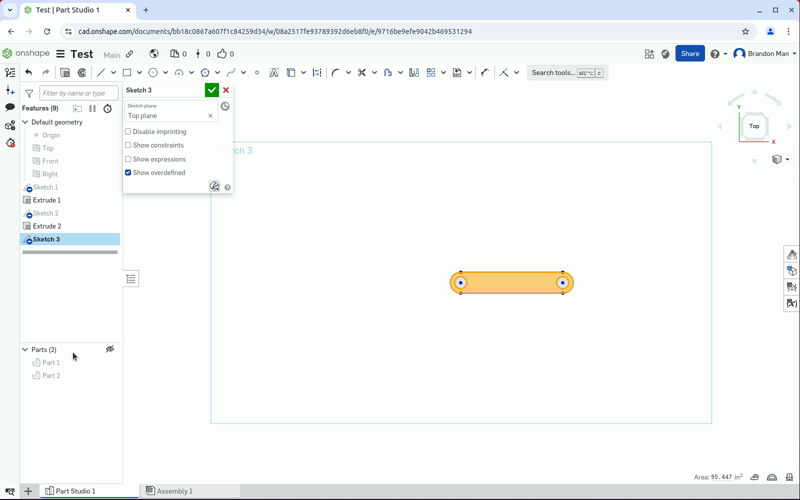
key(shift+e)
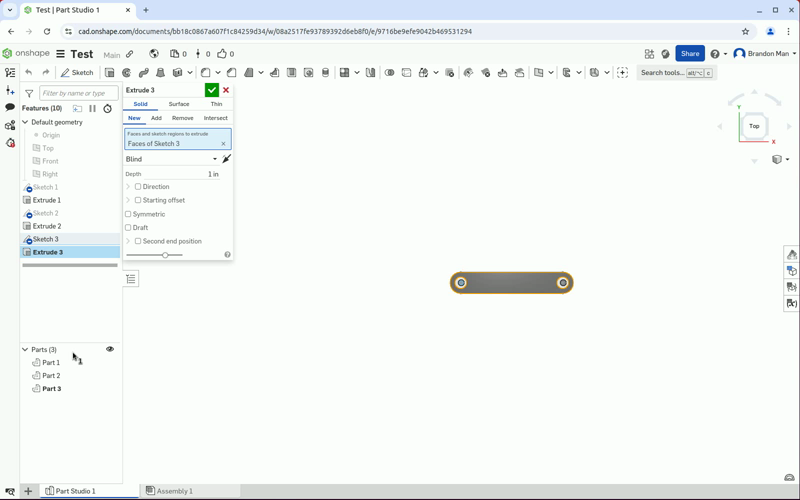
mouse_move(143, 106)
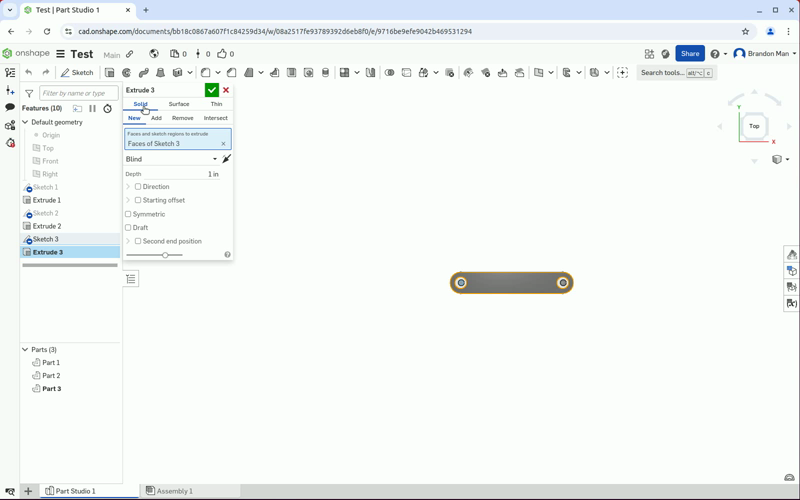
click(143, 106)
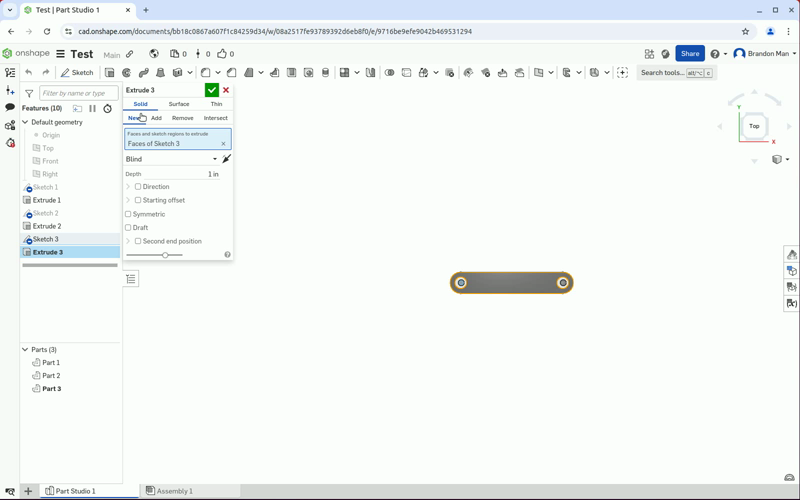
mouse_move(137, 120)
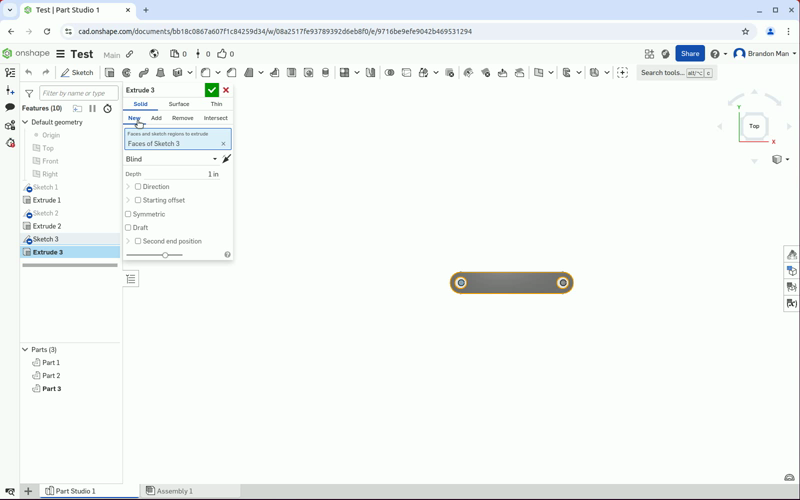
click(137, 120)
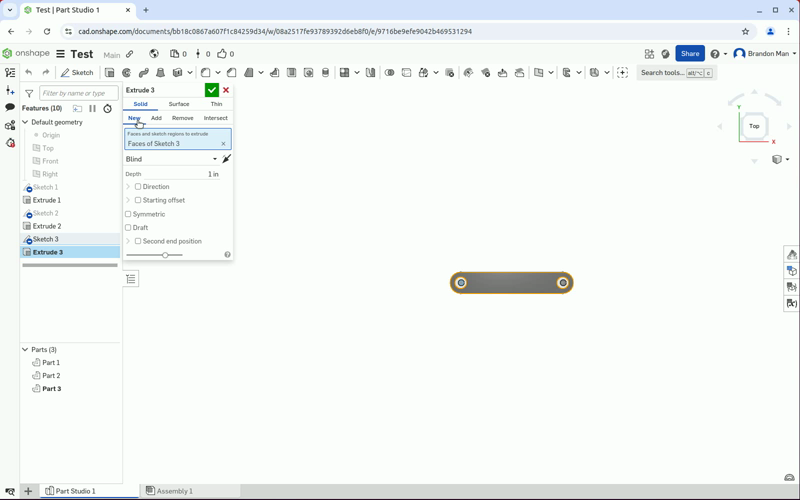
key(tab, 4)
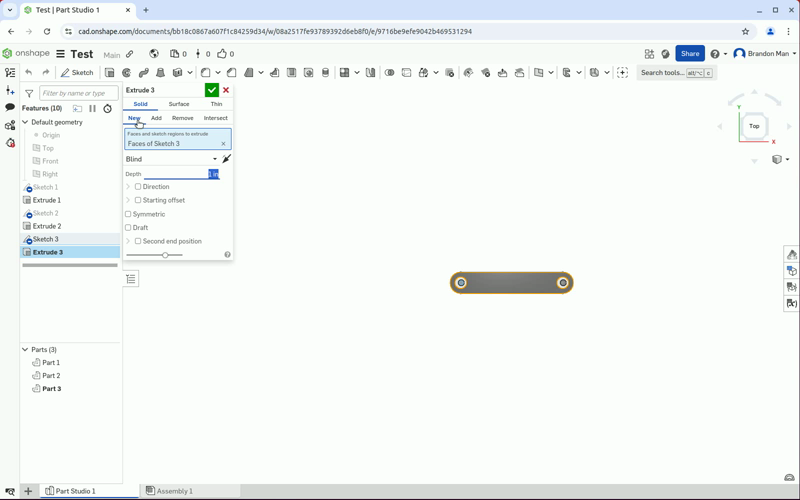
text(2.888)
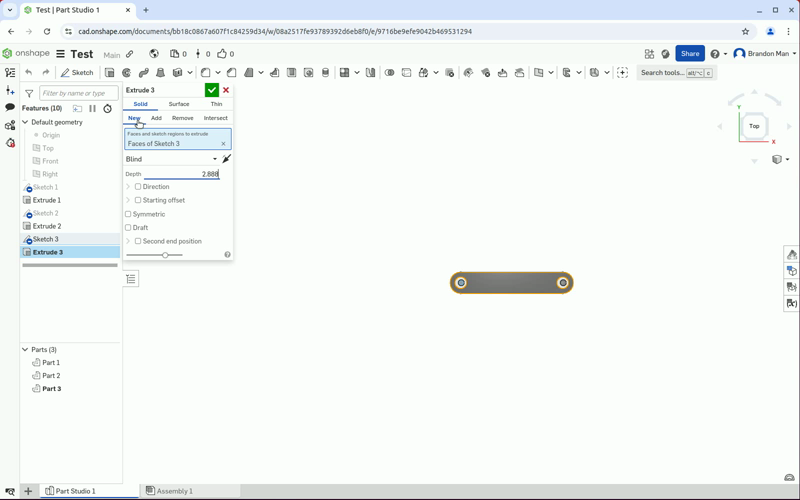
key(tab, 3)
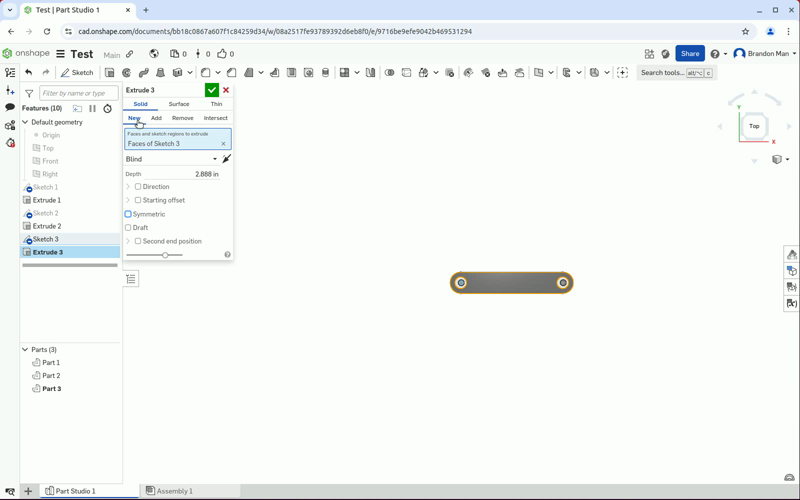
key(space)
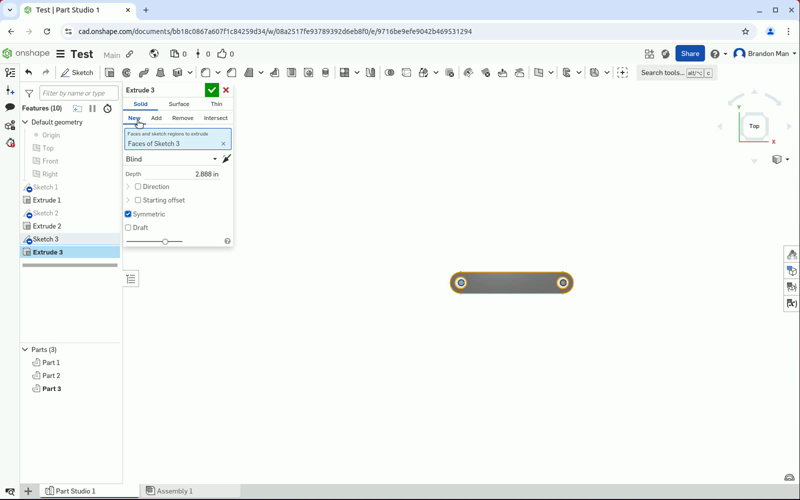
key(enter)
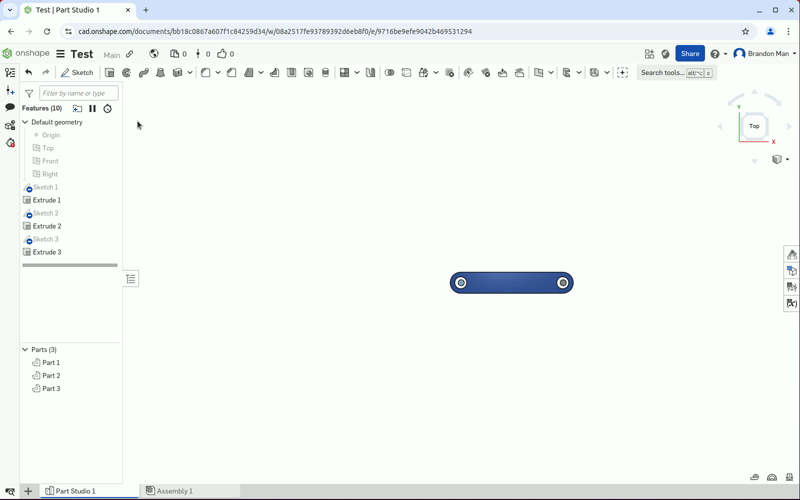
key(shift+h)
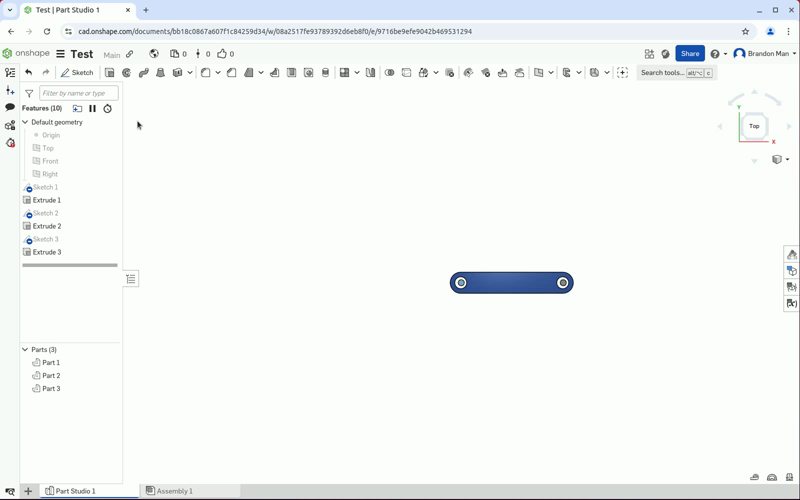
key(shift+h)
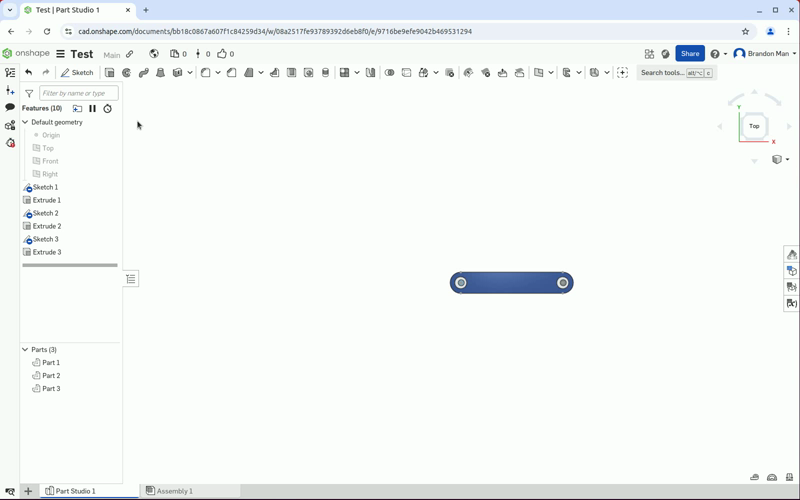
key(shift+7)
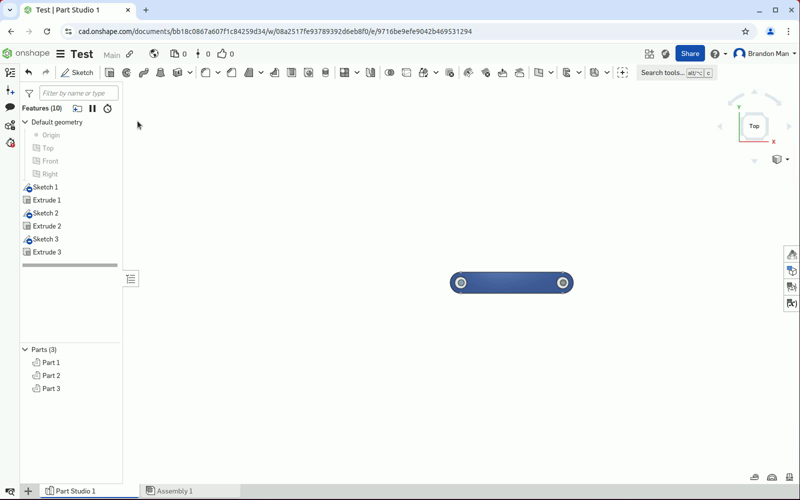
key(up, 3)
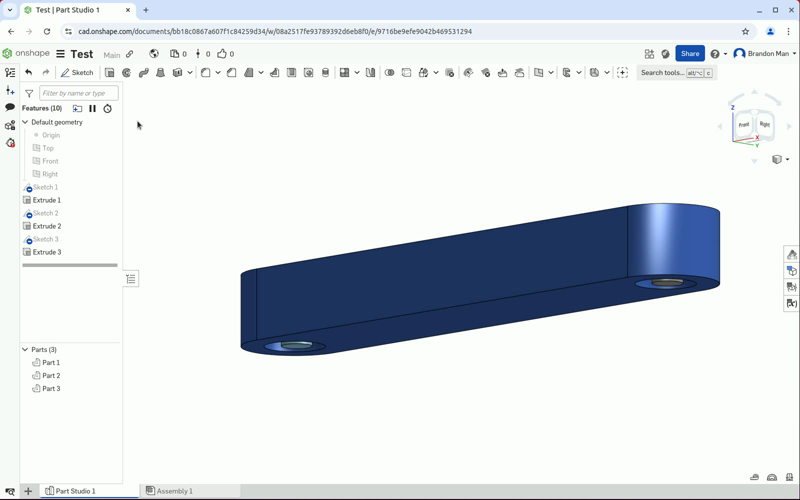
key(left, 3)
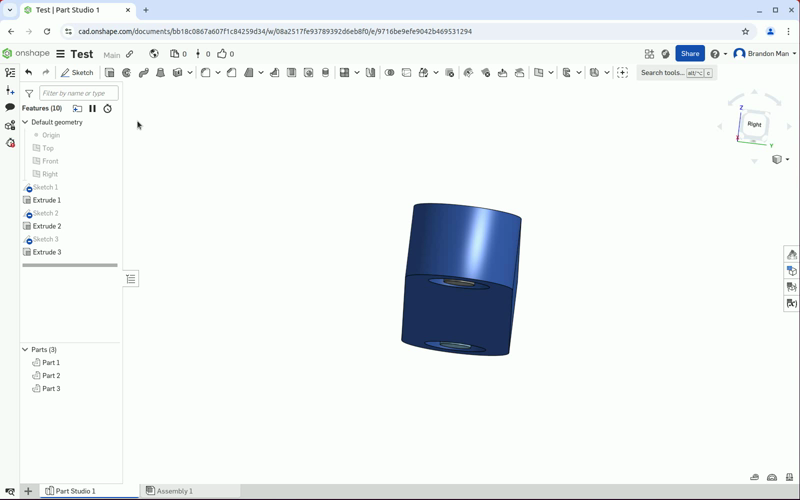
key(right, 3)
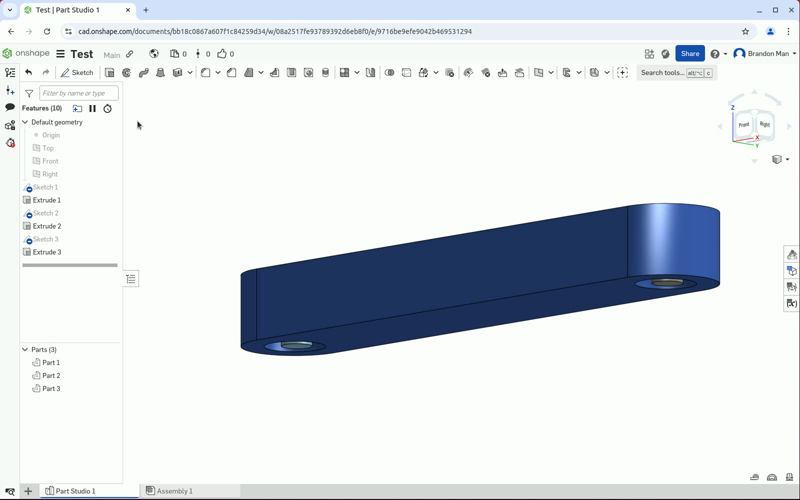
key(down, 3)
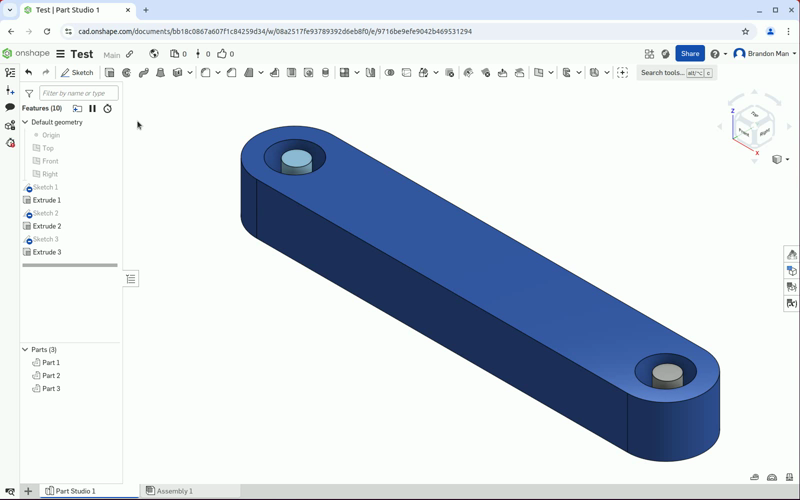
mouse_move(73, 189)
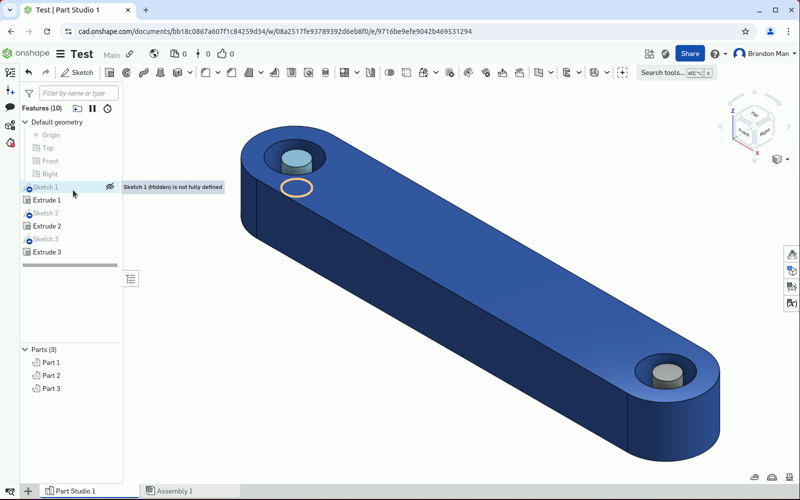
click(73, 189)